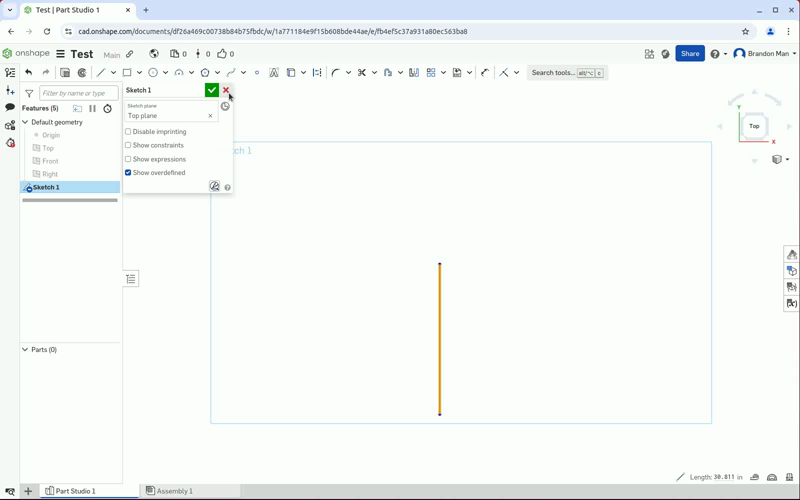
key(shift+h)
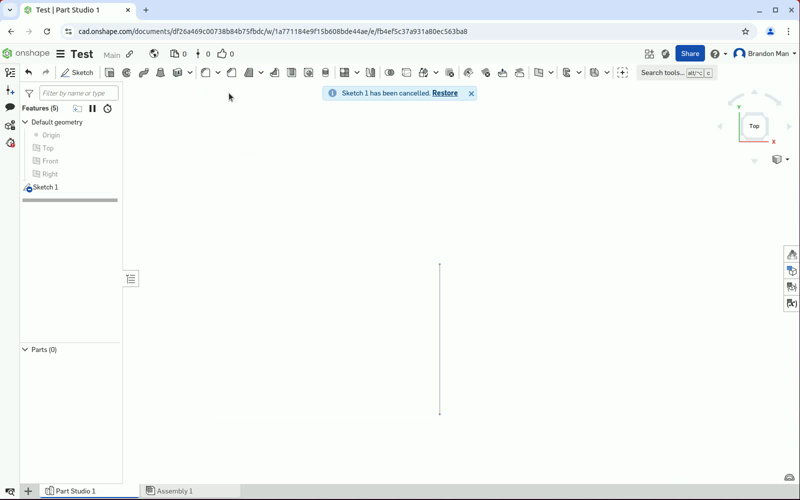
key(shift+s)
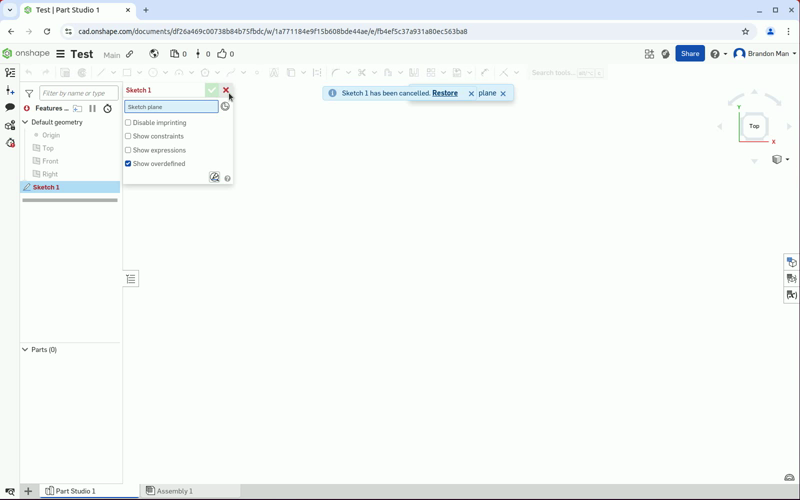
mouse_move(73, 150)
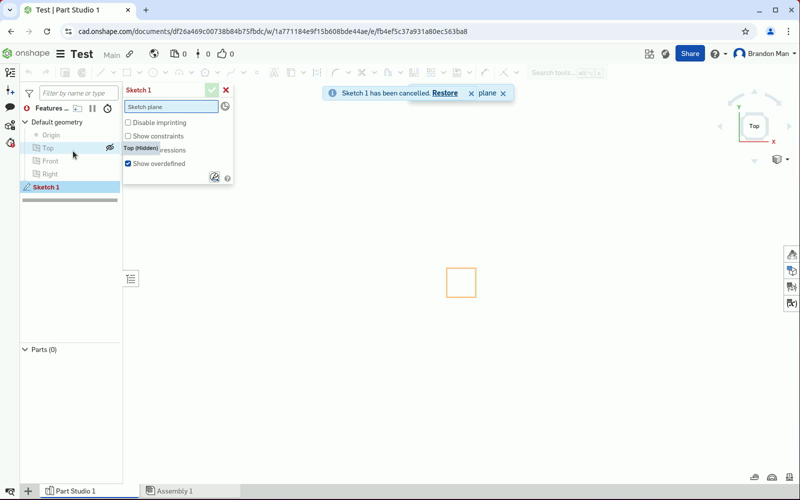
click(73, 150)
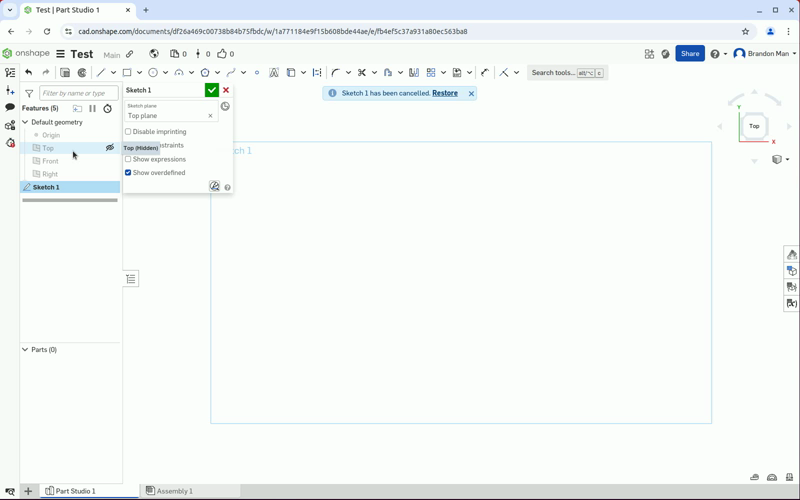
mouse_move(73, 352)
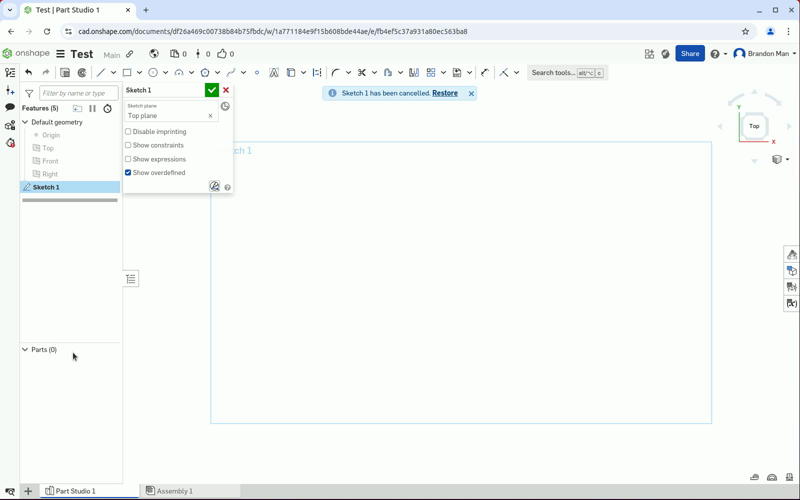
key(y)
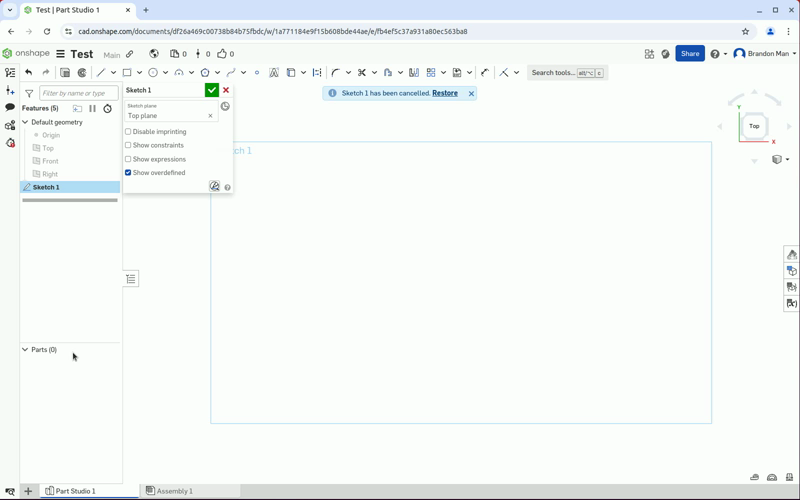
key(l)
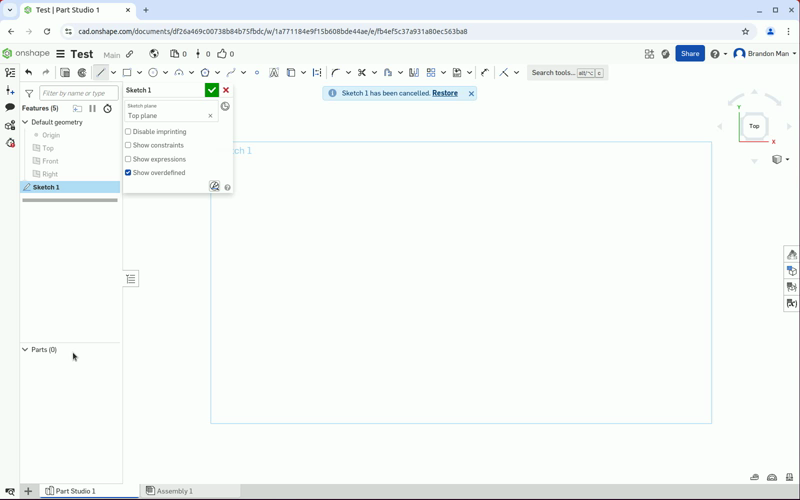
key_down(shift)
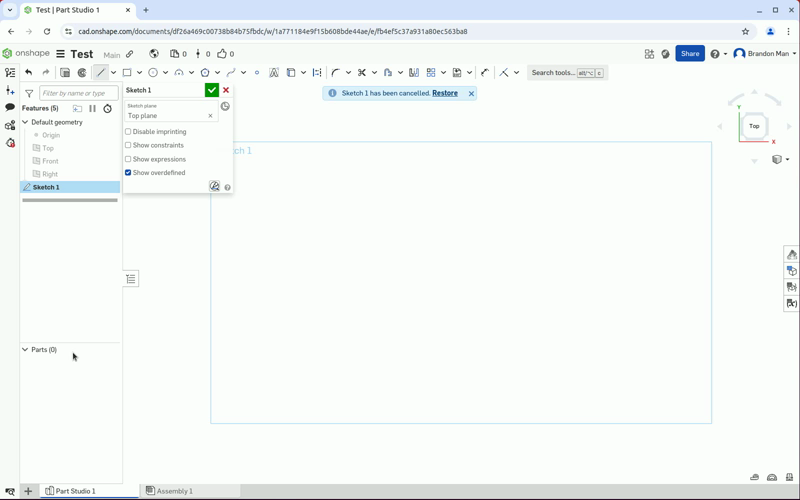
mouse_move(425, 395)
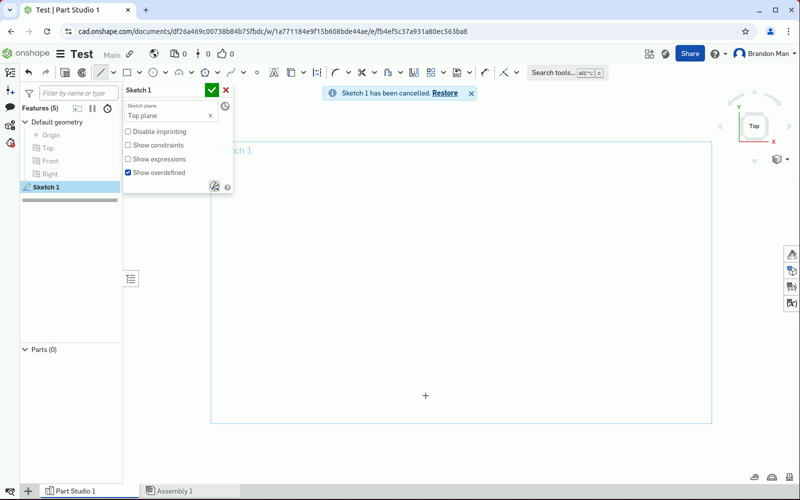
click(425, 395)
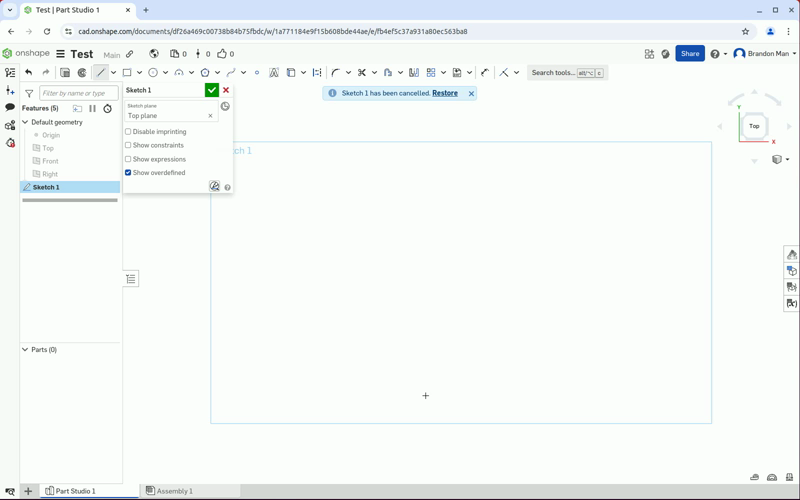
key_up(shift)
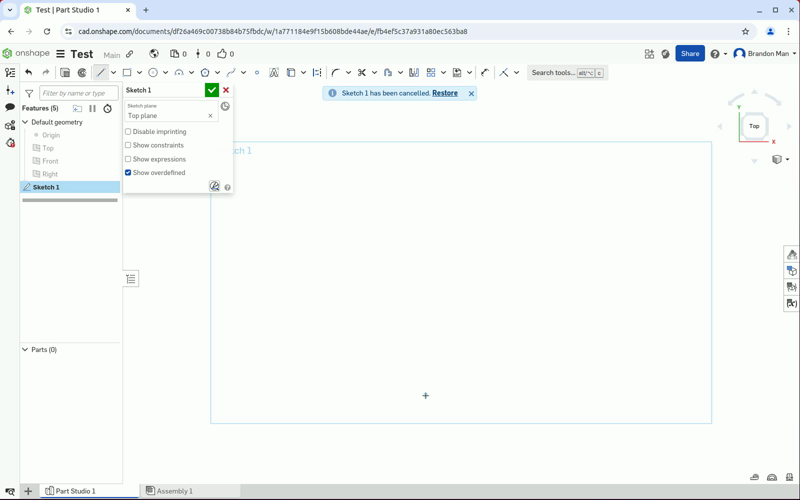
key_down(shift)
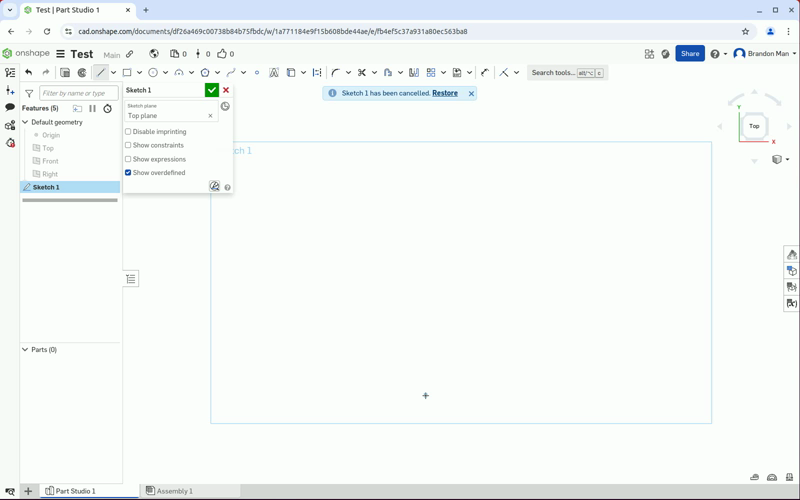
mouse_move(494, 395)
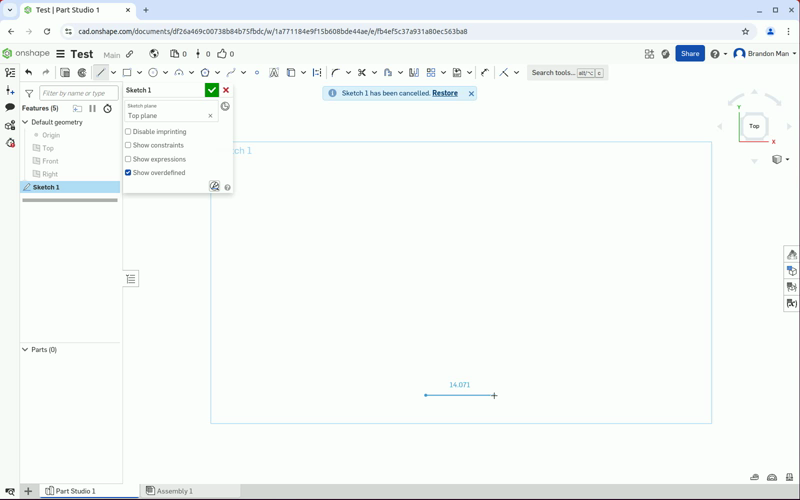
click(494, 395)
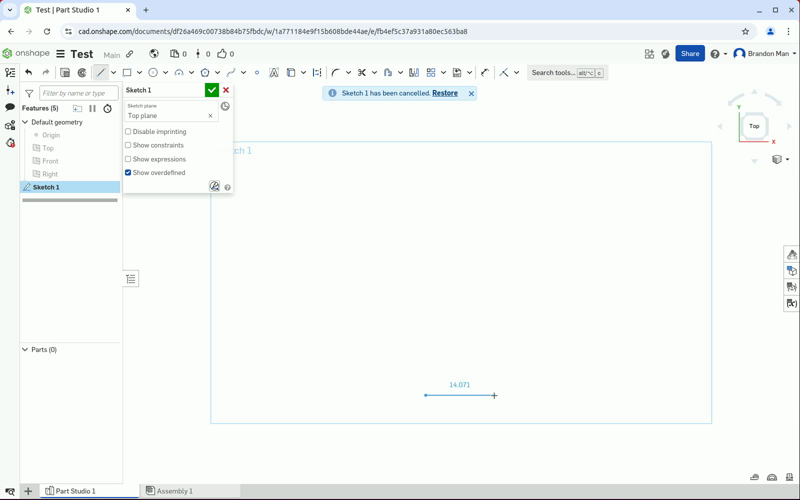
key_up(shift)
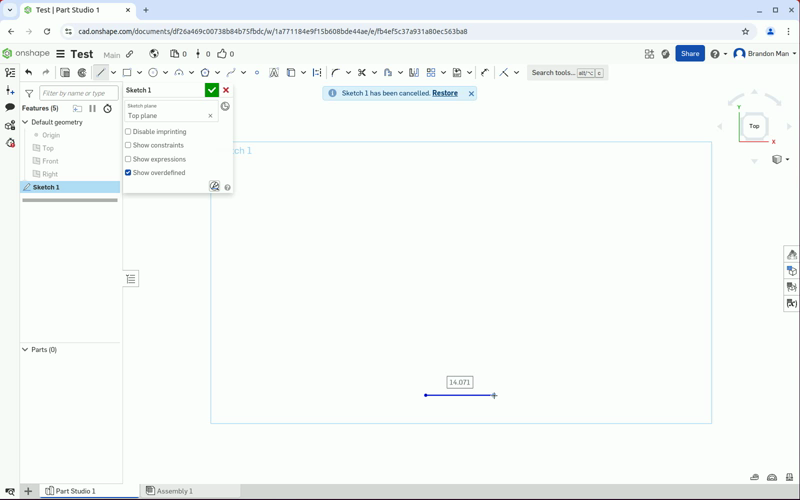
key_down(shift)
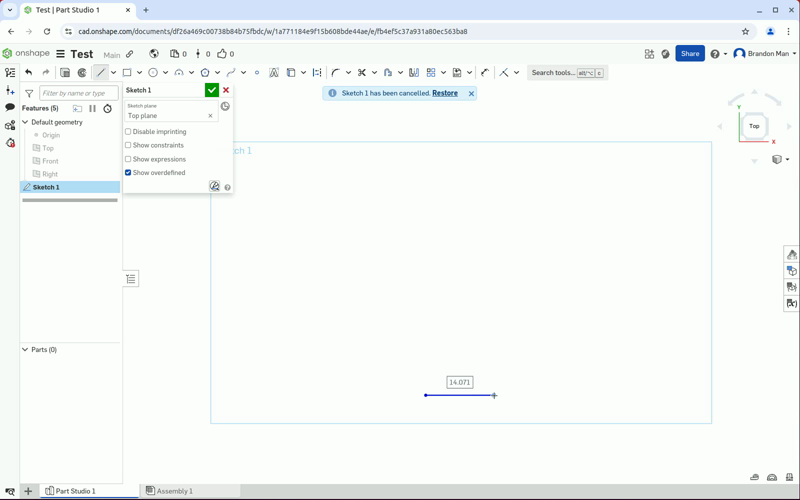
mouse_move(494, 171)
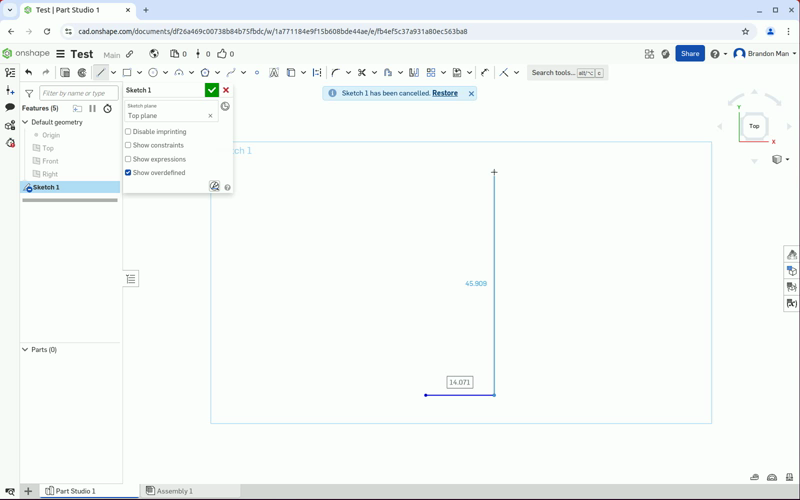
click(494, 171)
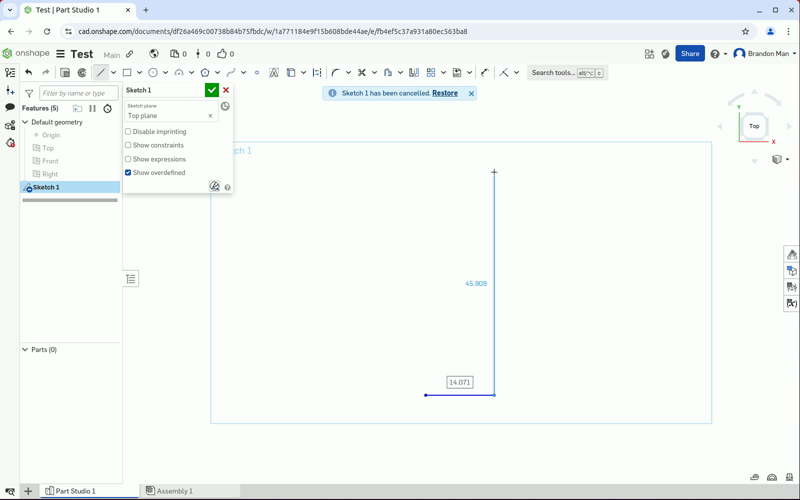
key_up(shift)
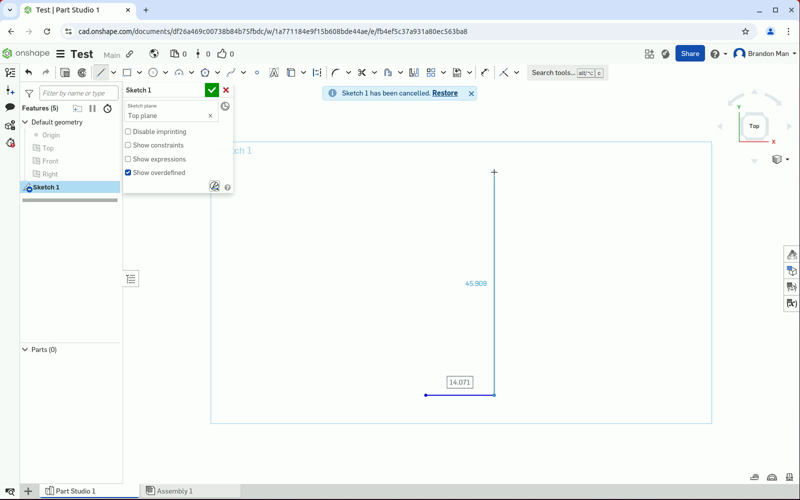
key_down(shift)
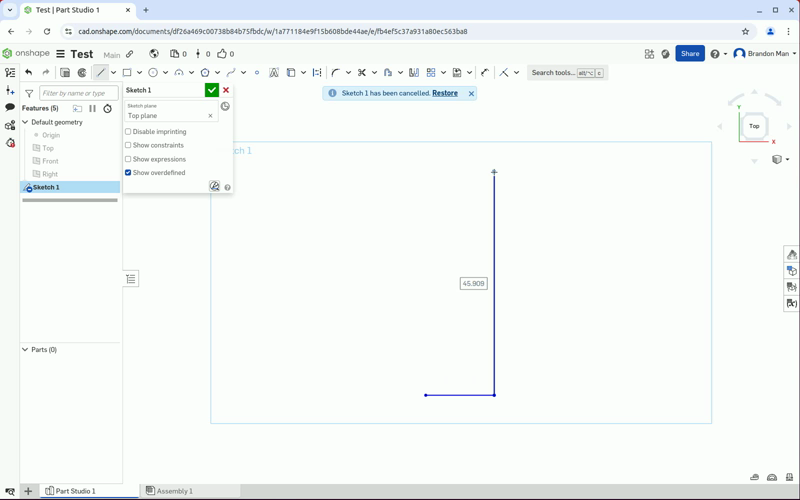
mouse_move(425, 171)
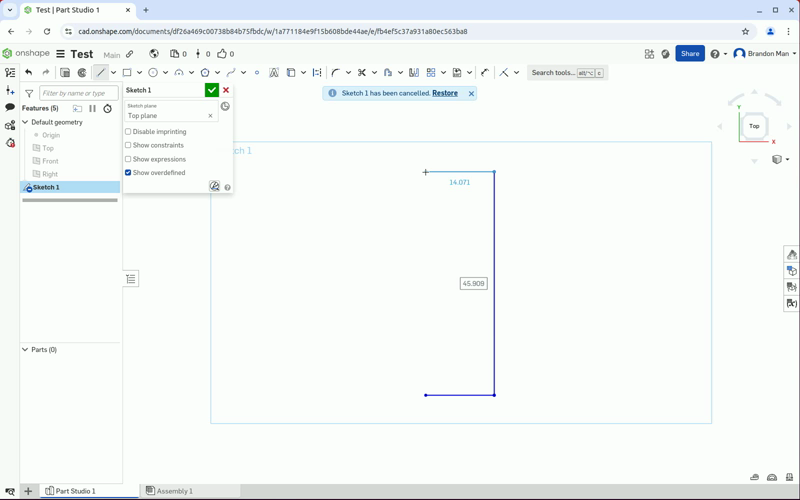
click(425, 171)
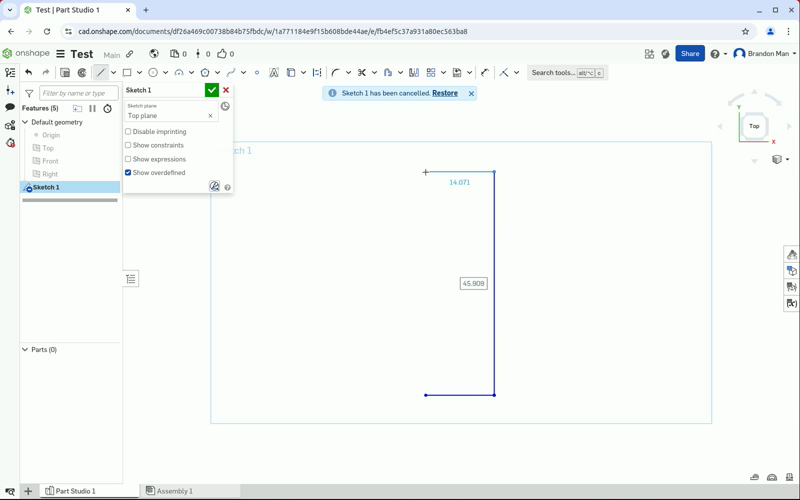
key_up(shift)
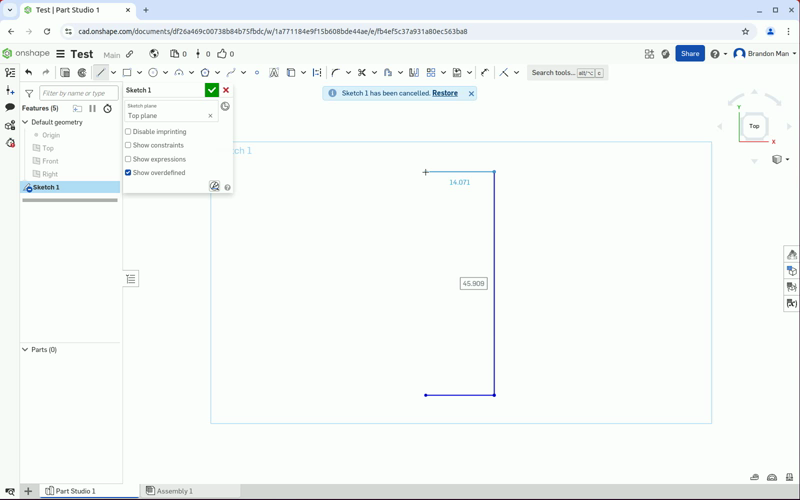
key_down(shift)
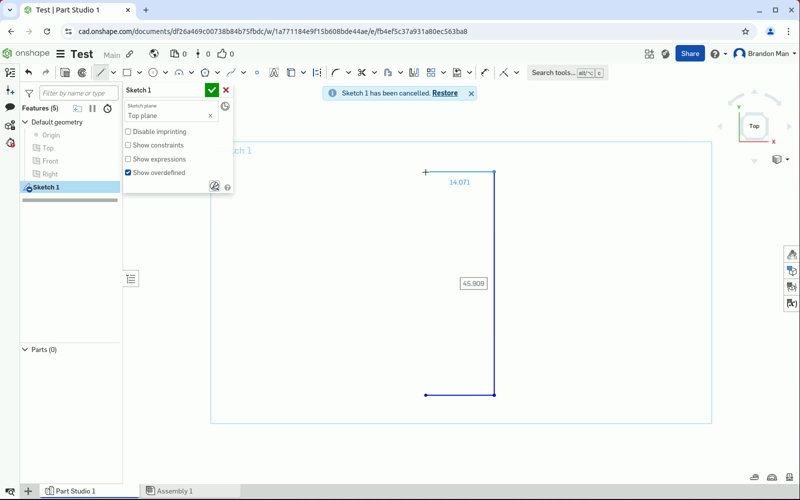
mouse_move(425, 395)
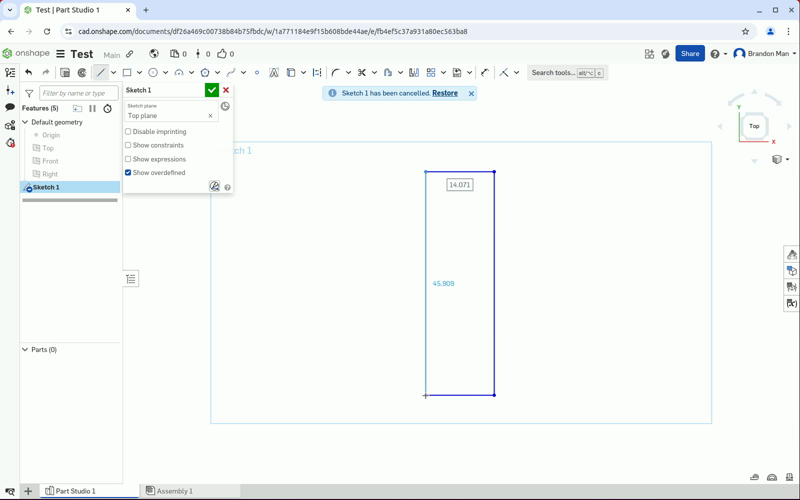
key_up(shift)
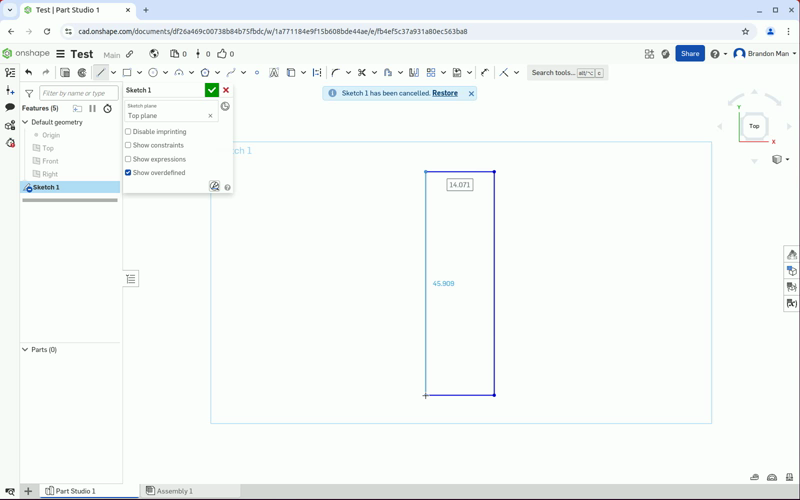
click(425, 395)
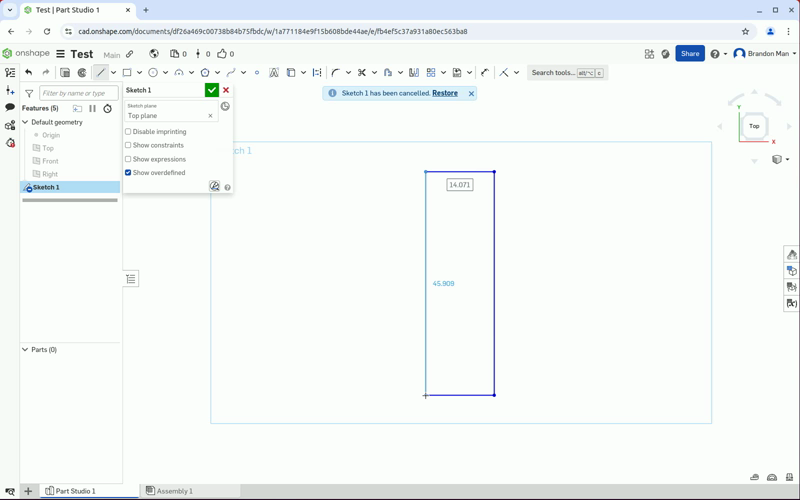
key(esc)
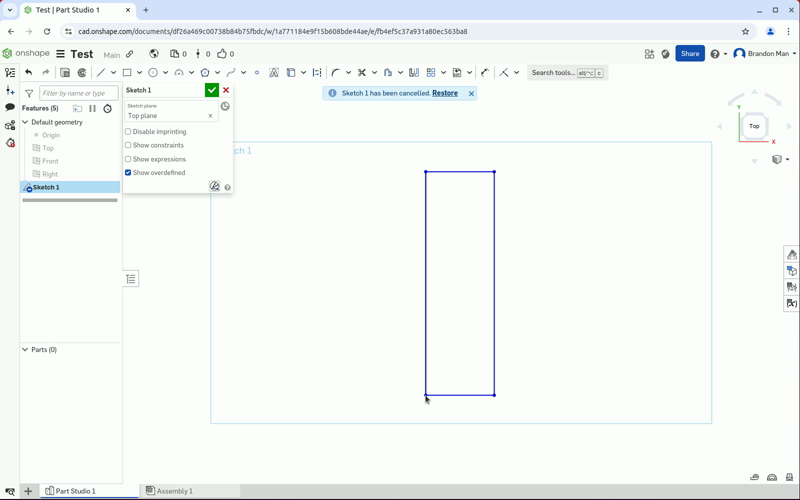
mouse_move(447, 273)
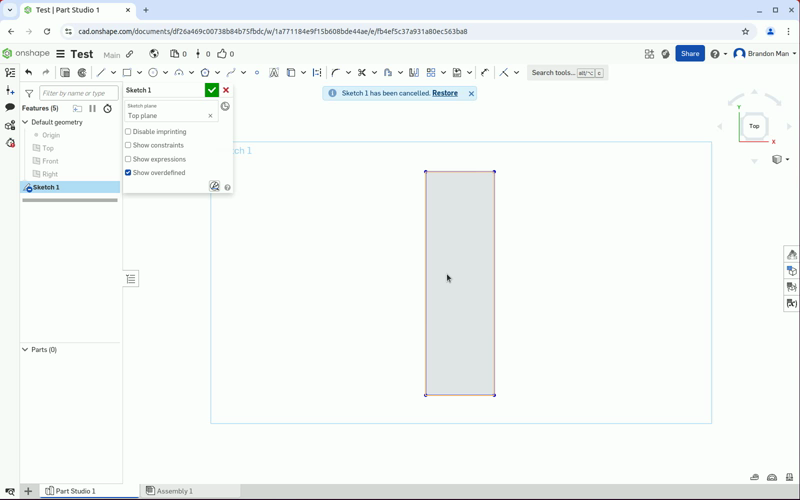
click(447, 273)
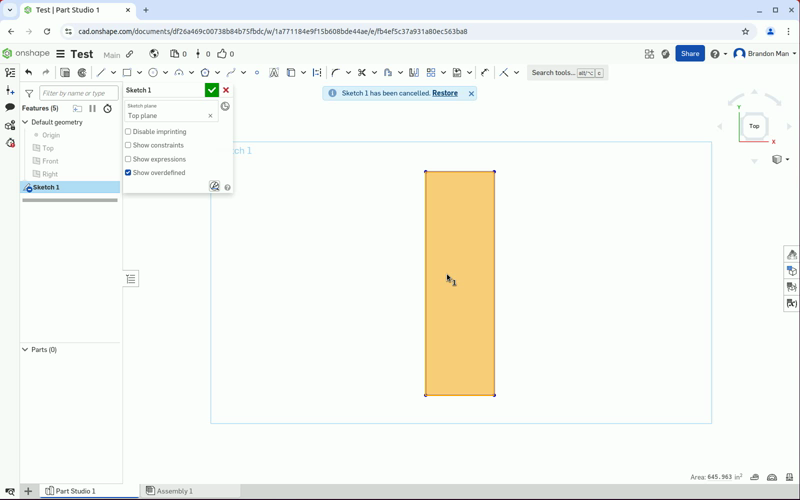
mouse_move(73, 352)
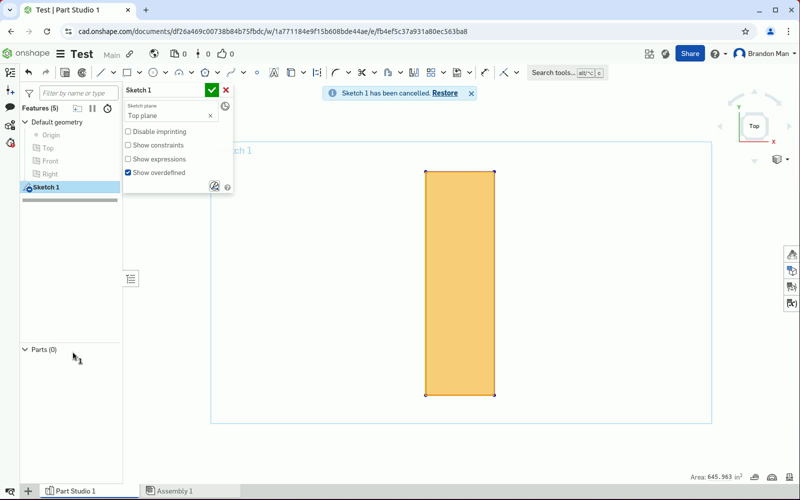
key(shift+y)
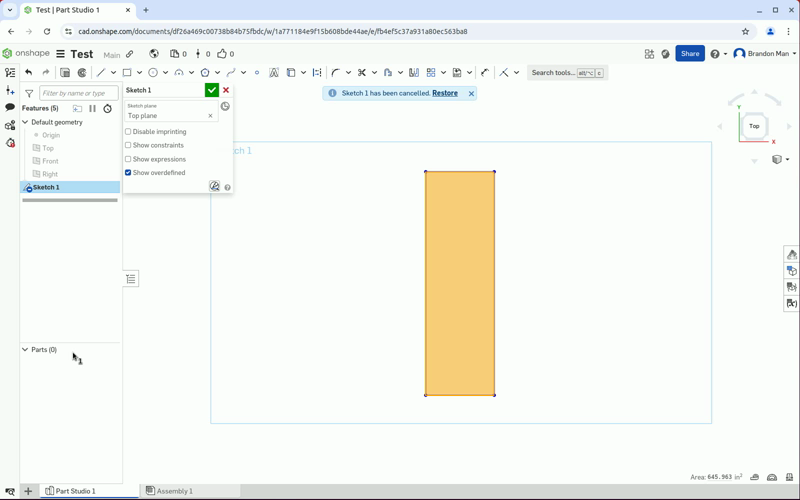
key(shift+e)
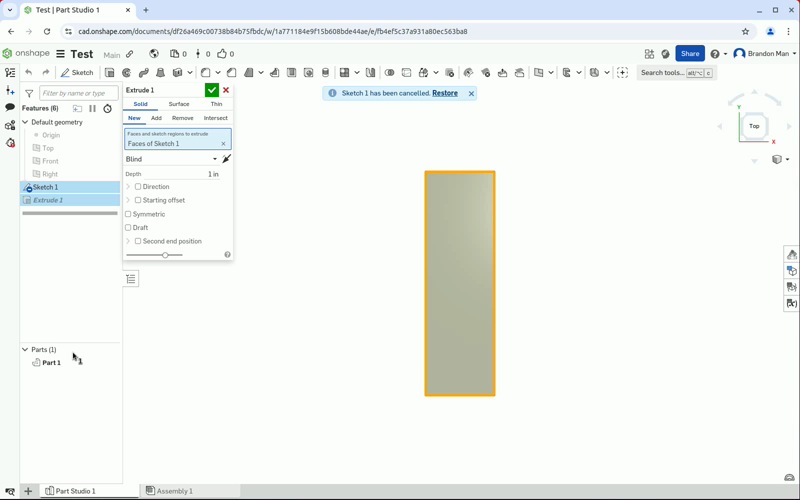
mouse_move(143, 106)
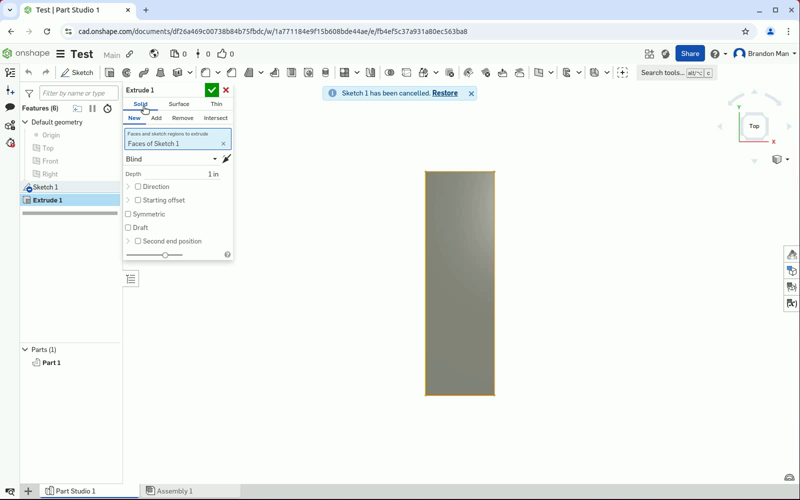
click(143, 106)
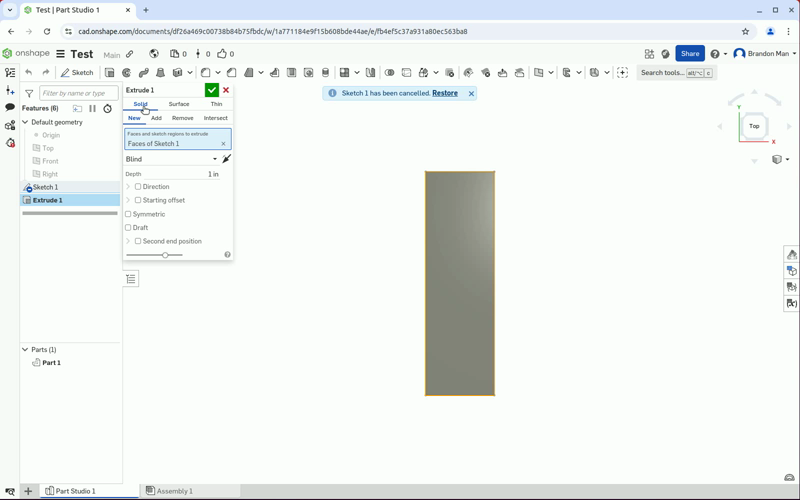
mouse_move(137, 120)
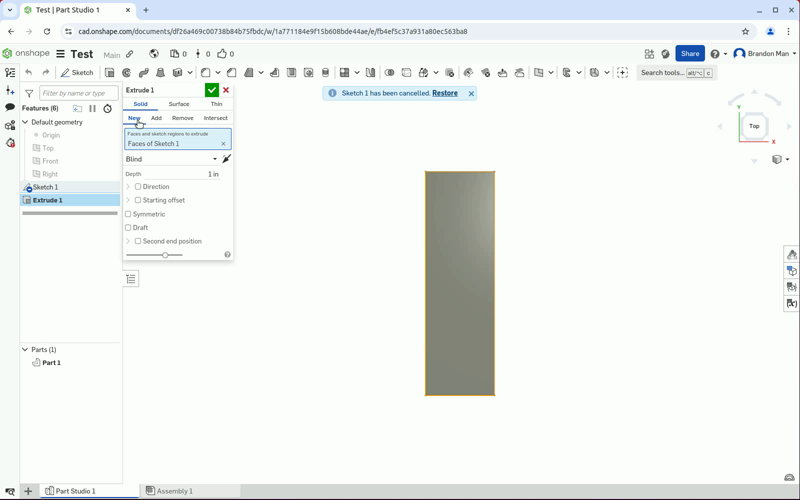
click(137, 120)
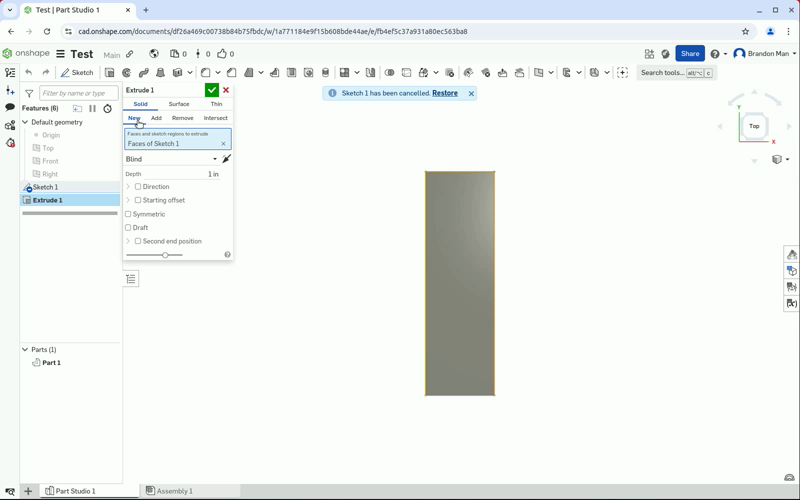
key(tab, 4)
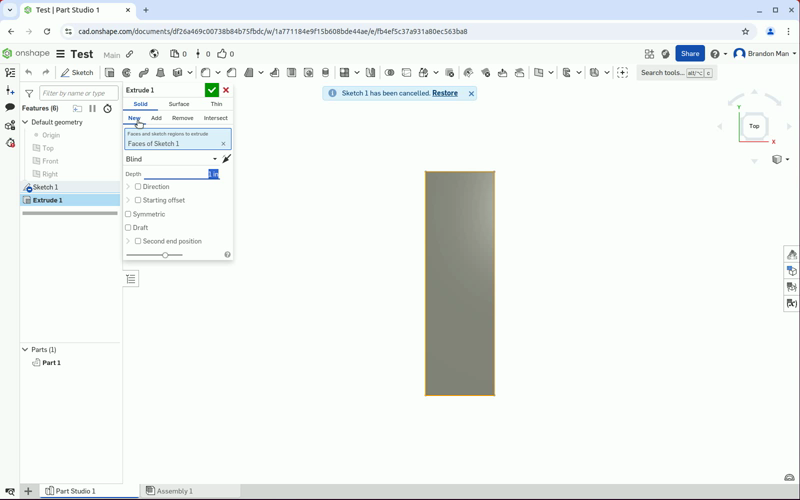
text(2.889)
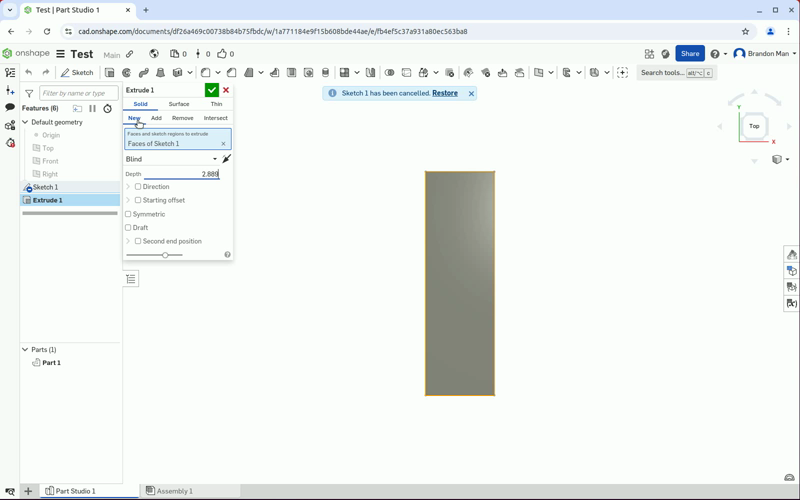
key(enter)
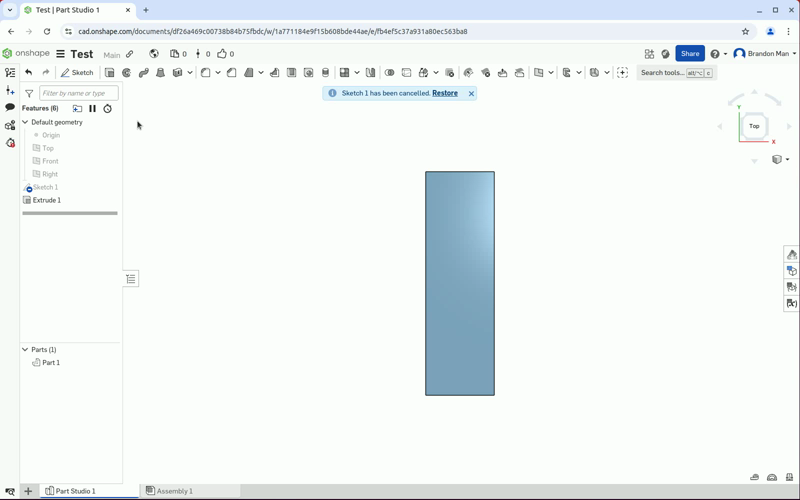
key(shift+h)
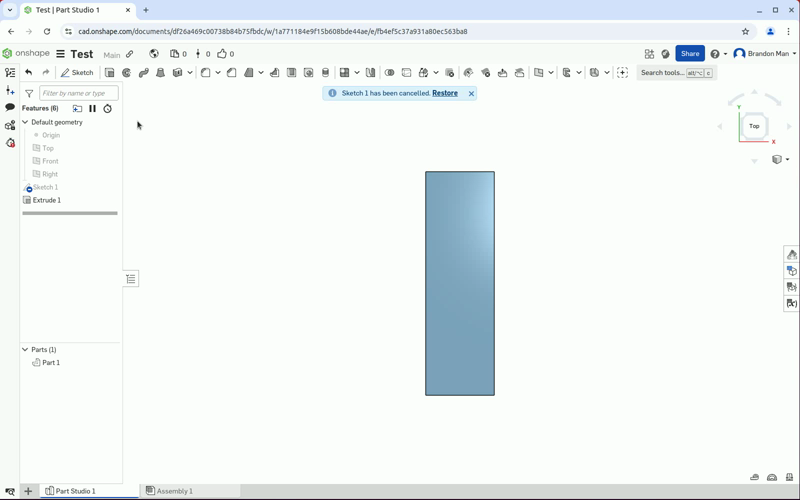
key(shift+h)
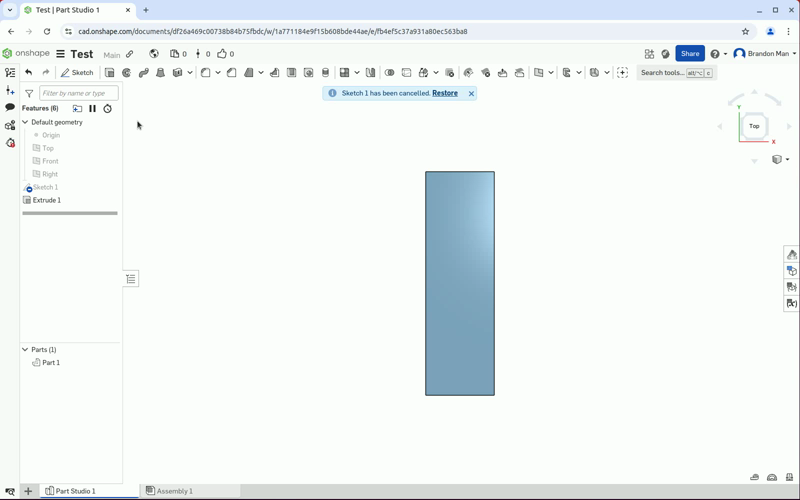
mouse_move(73, 189)
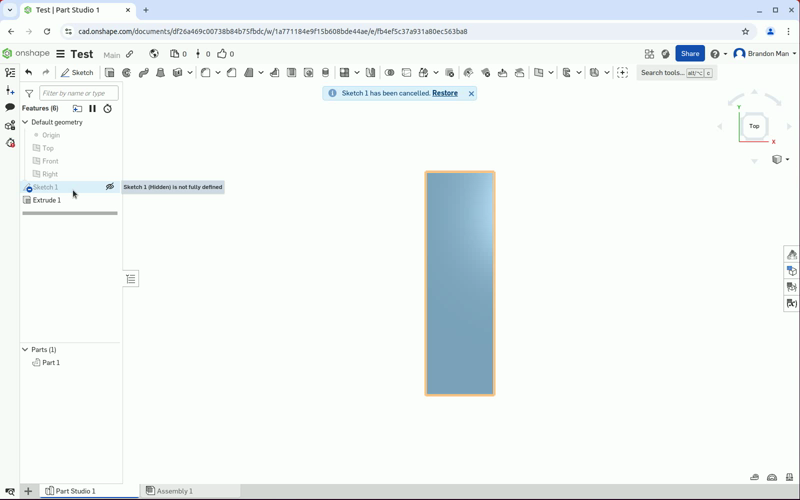
click(73, 189)
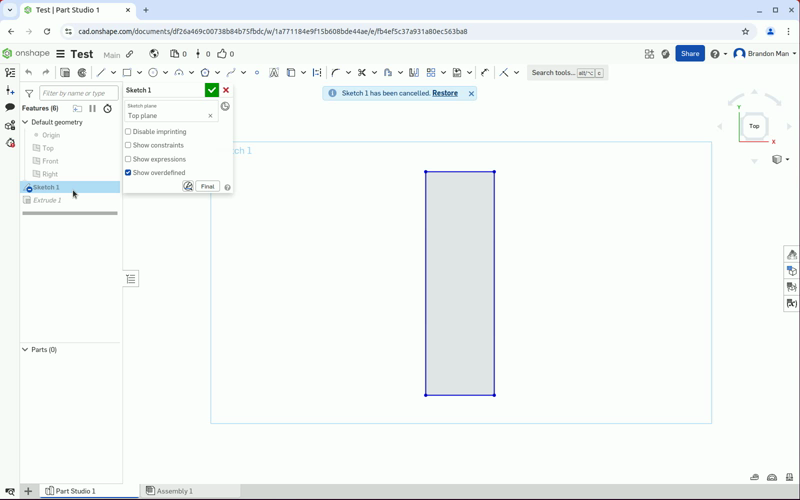
mouse_move(229, 92)
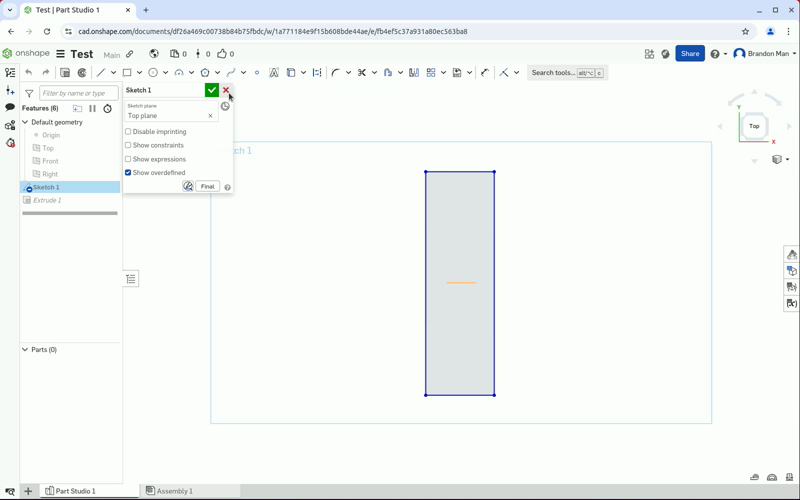
click(229, 92)
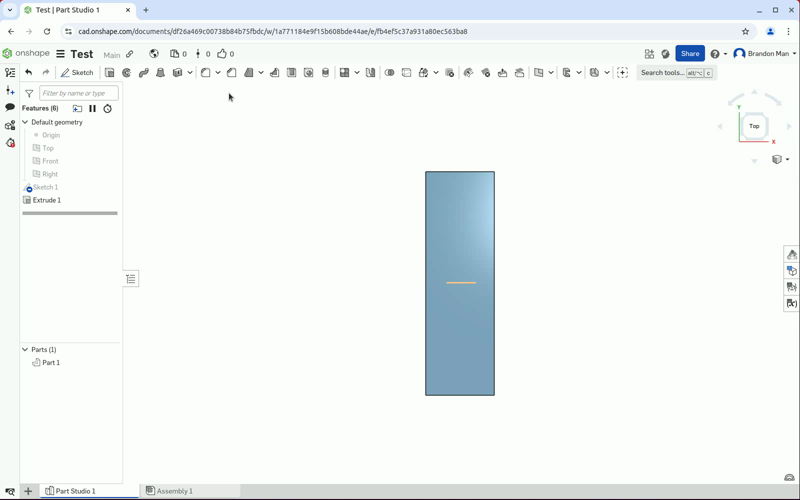
mouse_move(541, 75)
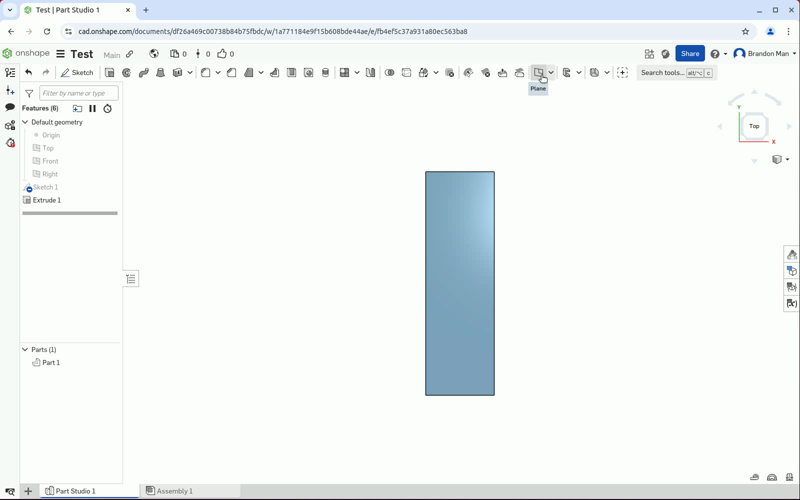
click(541, 75)
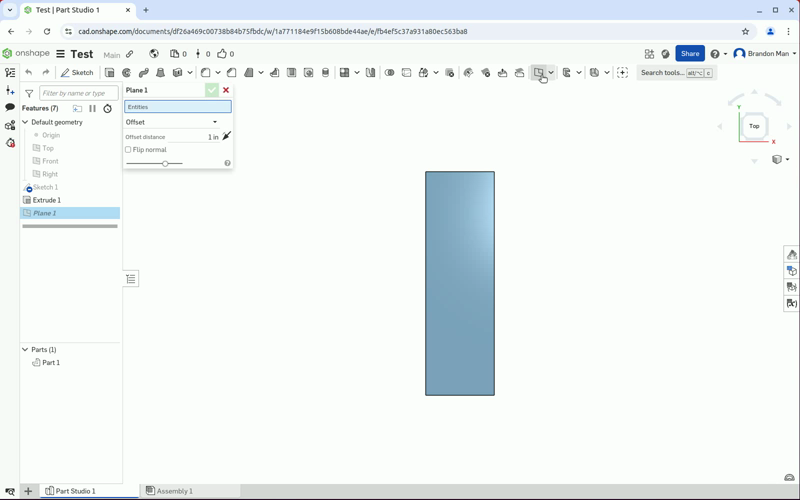
mouse_move(73, 150)
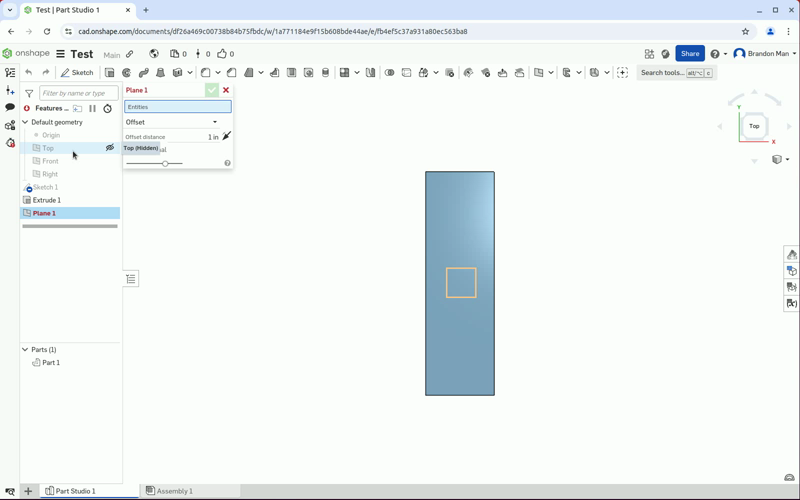
click(73, 150)
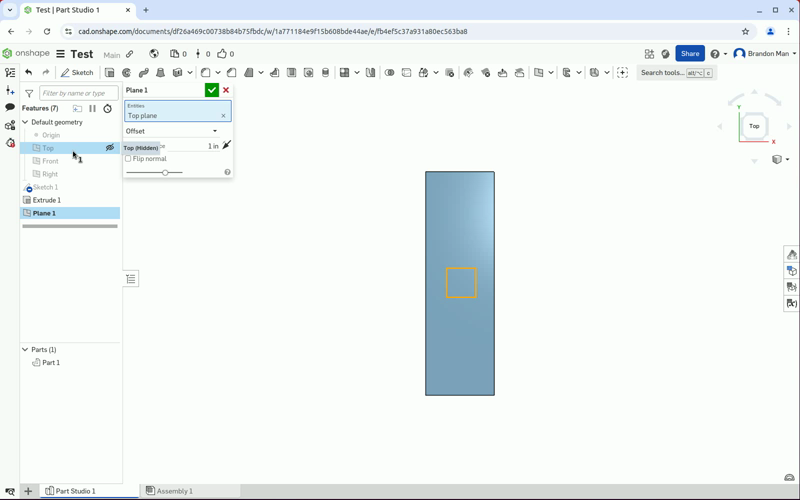
key(tab, 2)
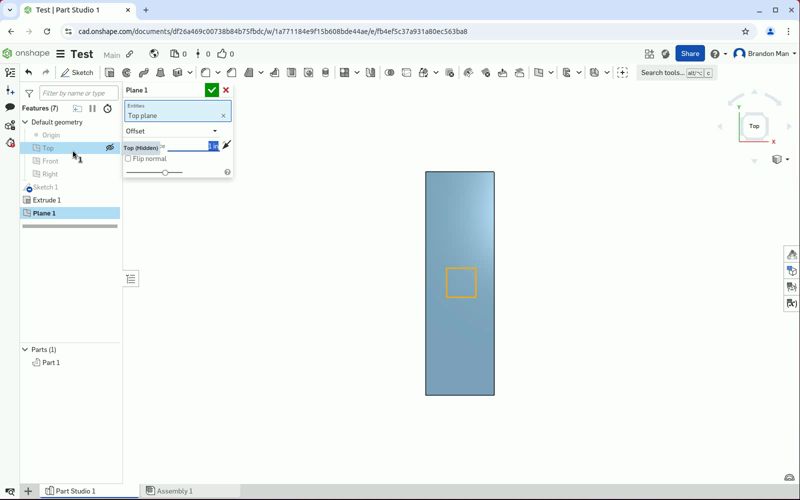
text(2.896)
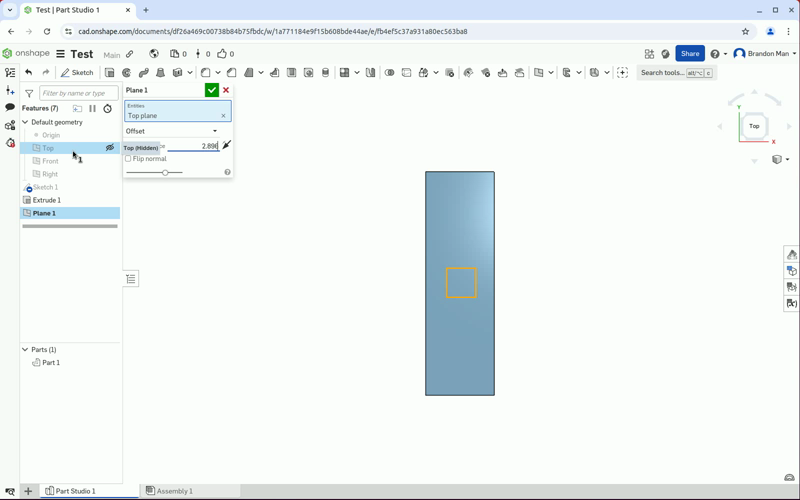
key(enter, 2)
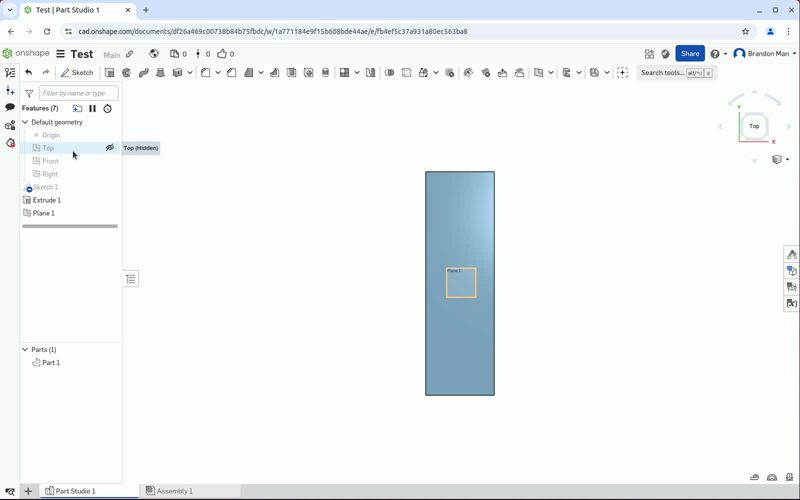
key(shift+s)
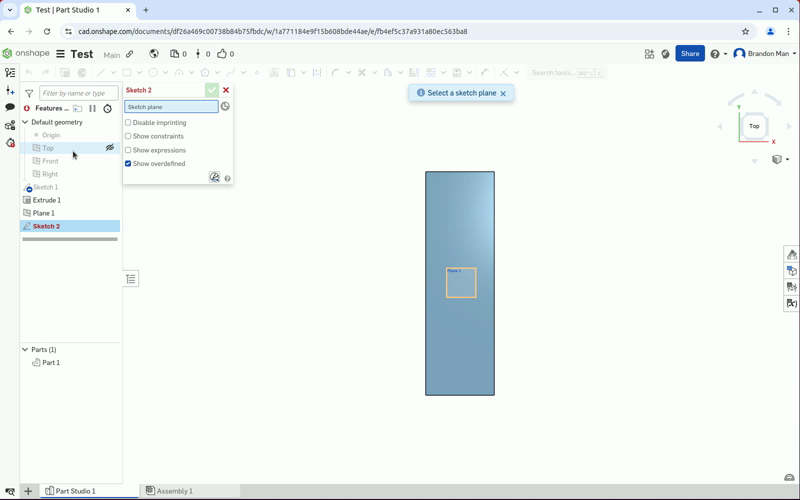
mouse_move(73, 215)
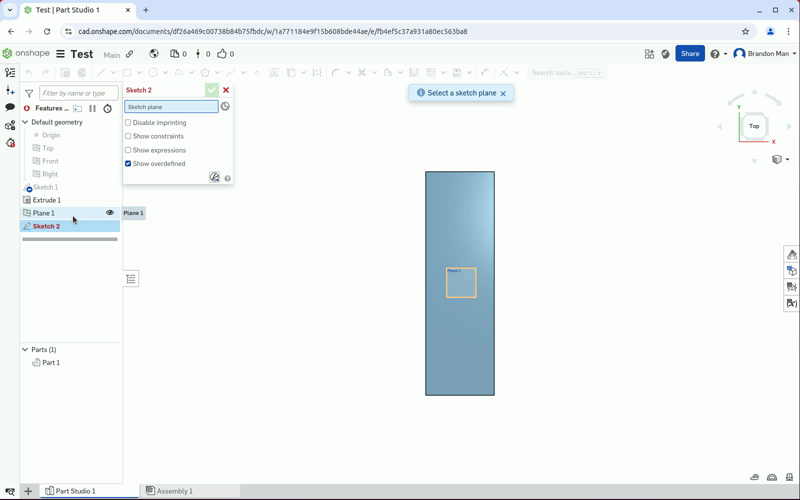
click(73, 215)
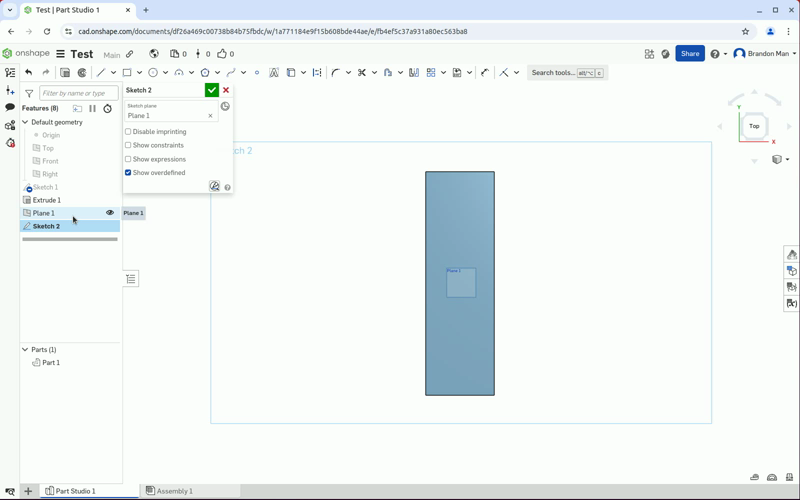
mouse_move(73, 352)
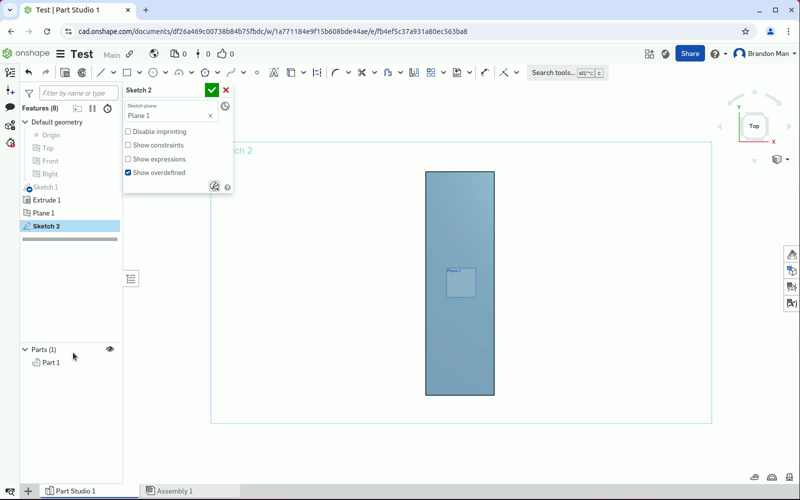
key(y)
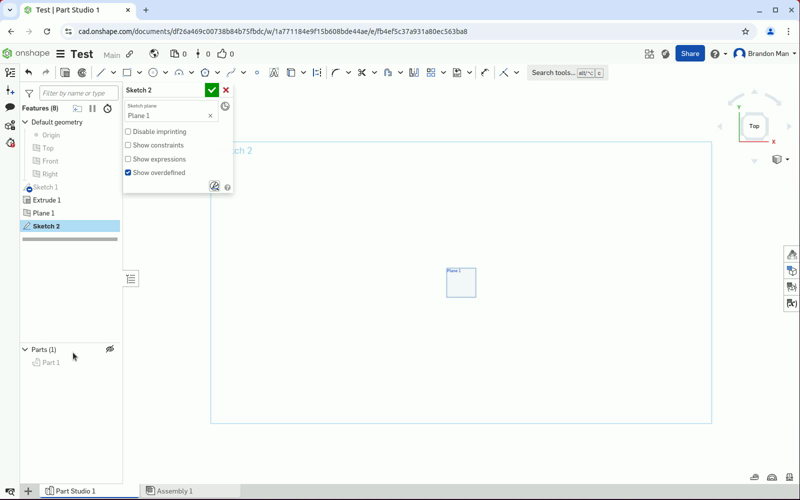
key(c)
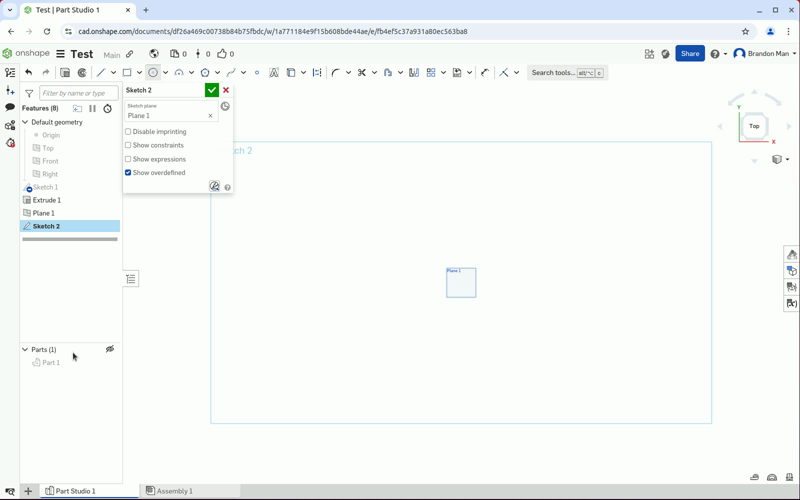
key_down(shift)
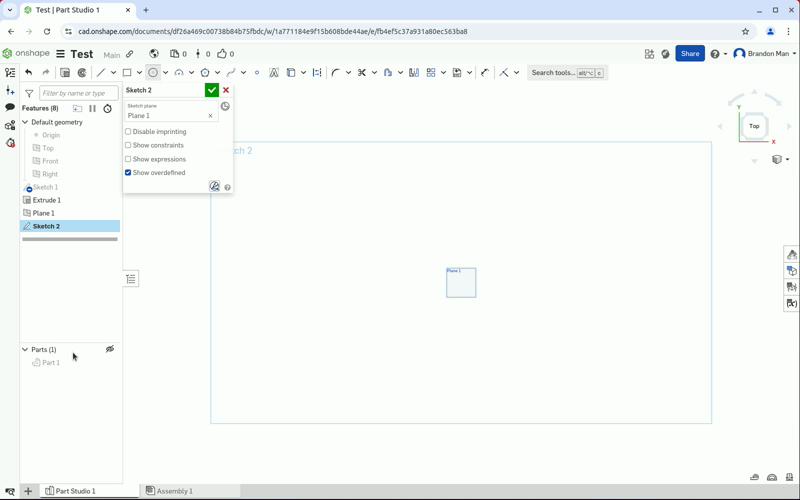
mouse_move(461, 198)
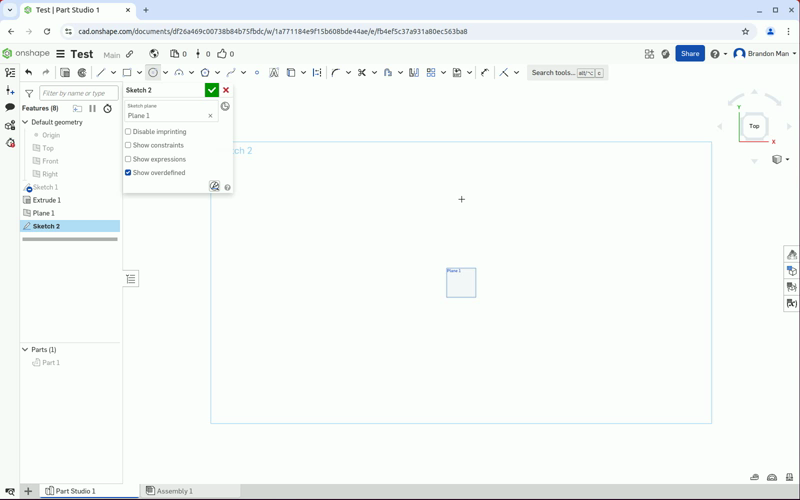
click(461, 198)
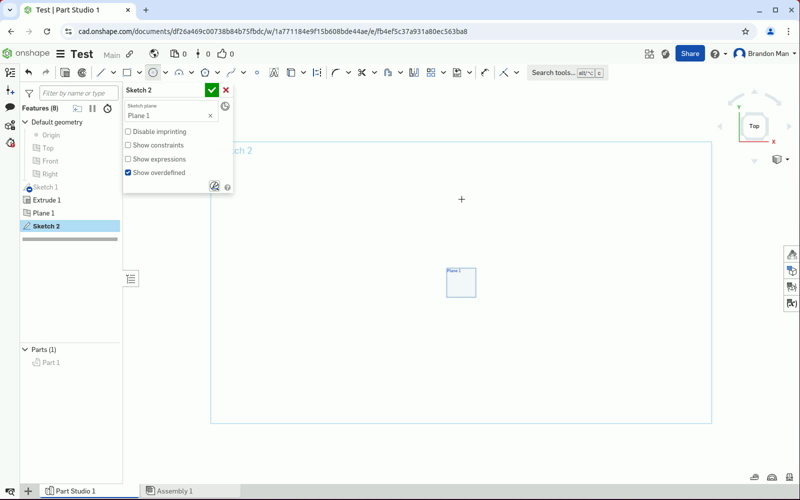
key_up(shift)
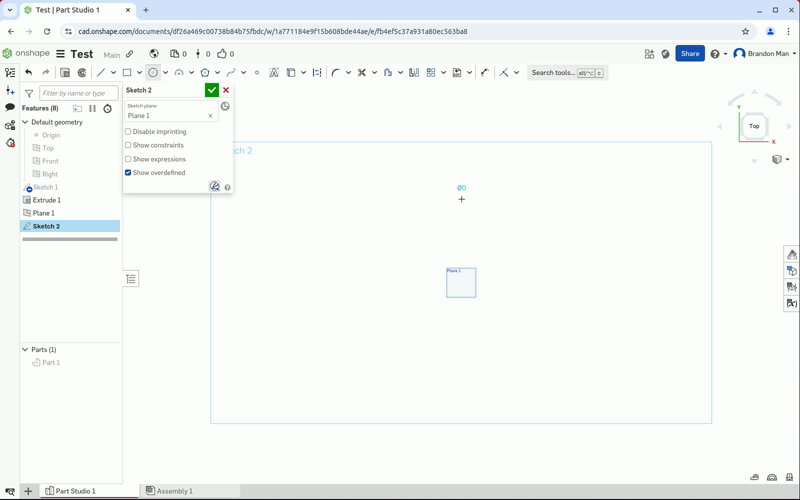
mouse_move(478, 198)
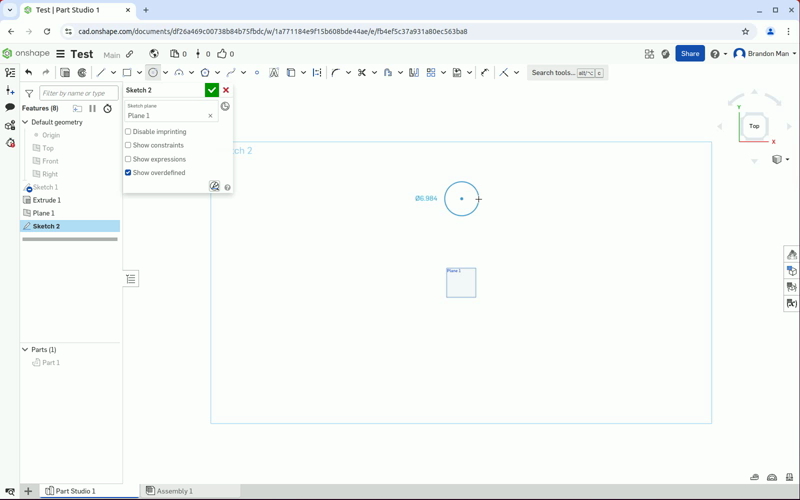
click(478, 198)
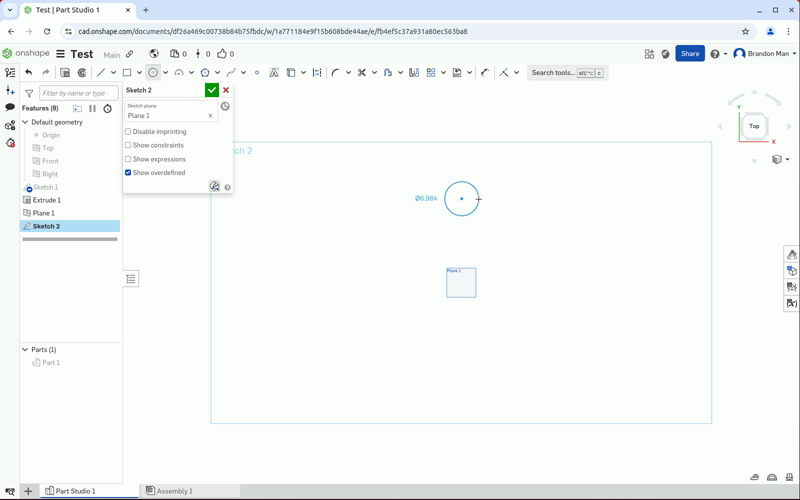
key(esc)
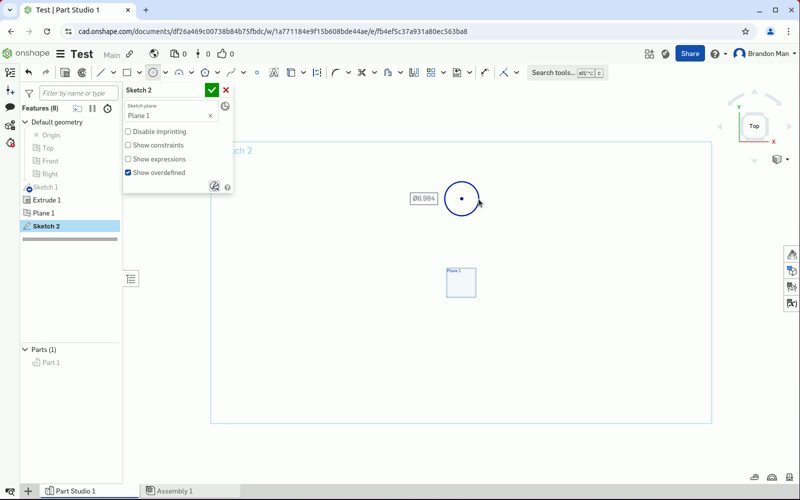
mouse_move(473, 198)
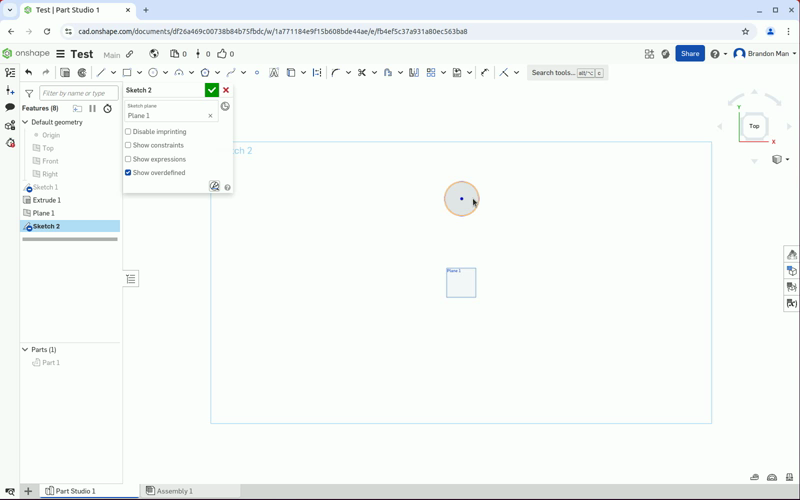
scroll(6)
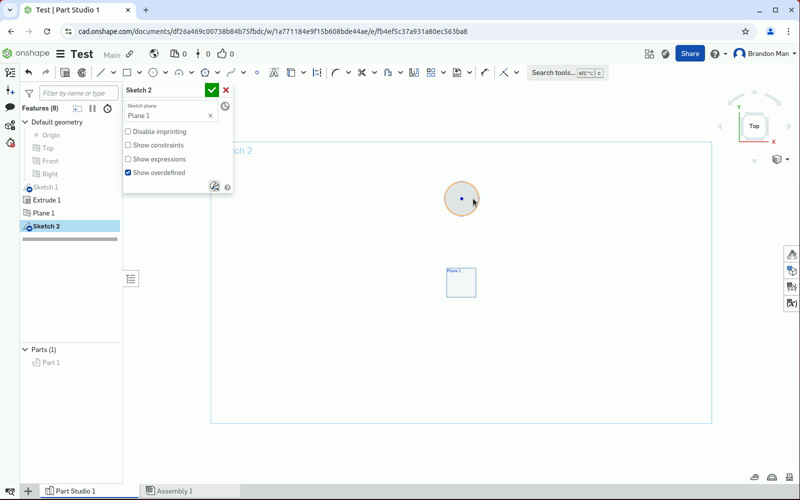
scroll(6)
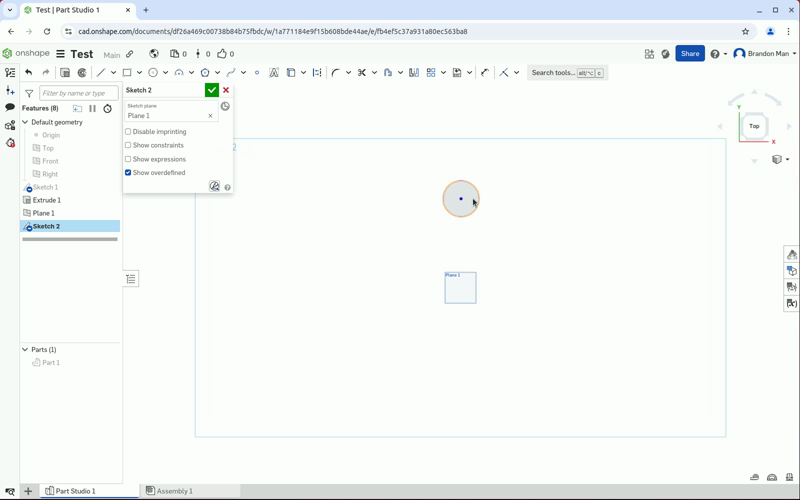
scroll(6)
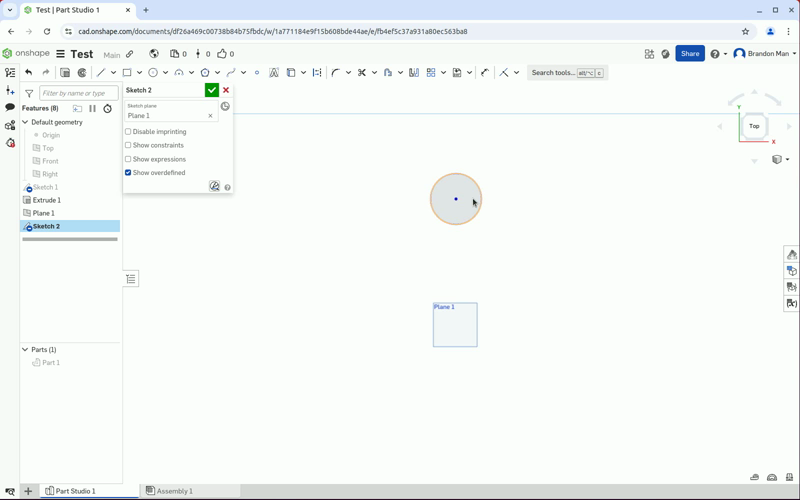
scroll(6)
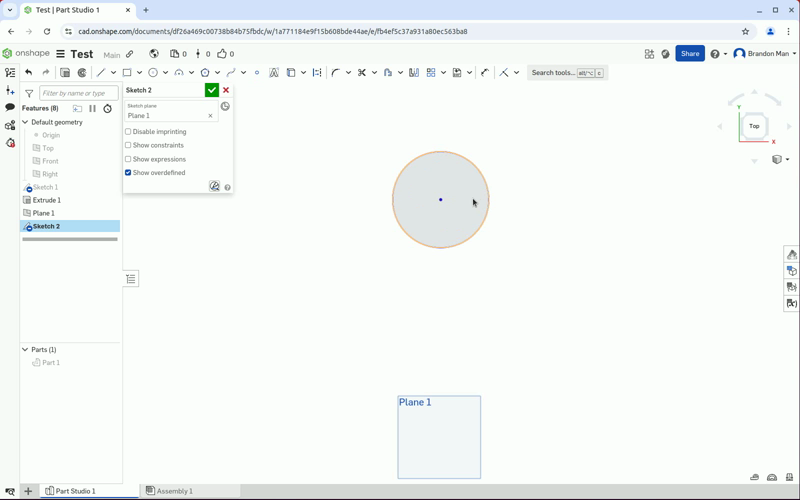
scroll(6)
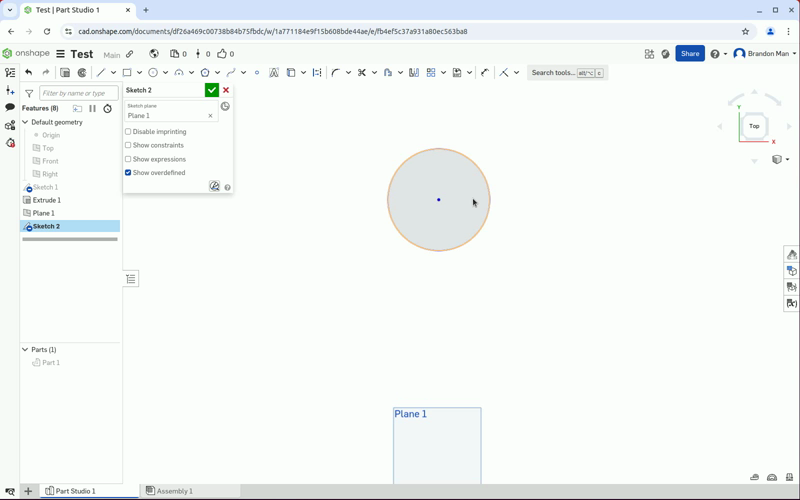
scroll(6)
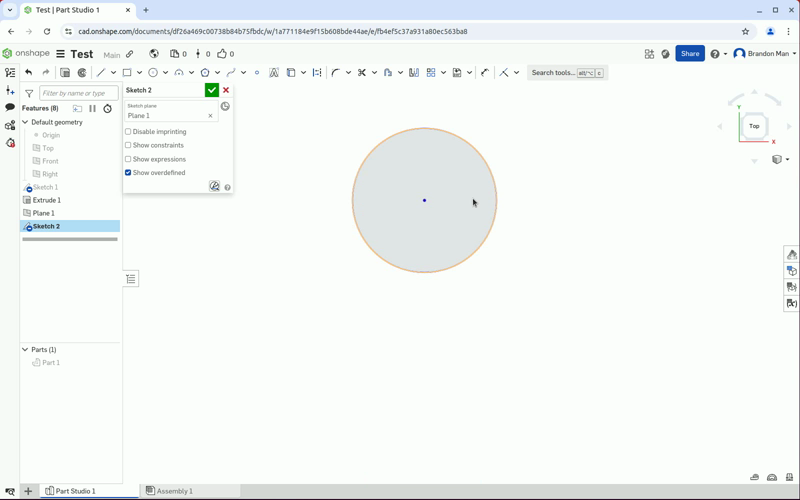
scroll(6)
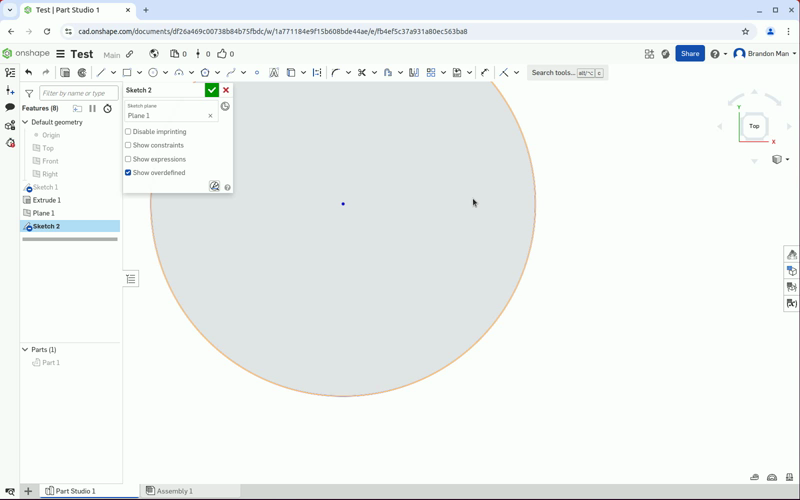
click(473, 198)
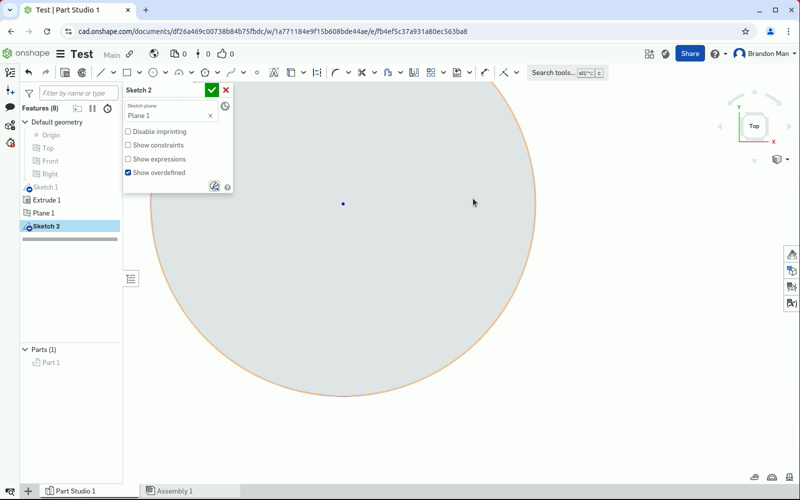
scroll(-6)
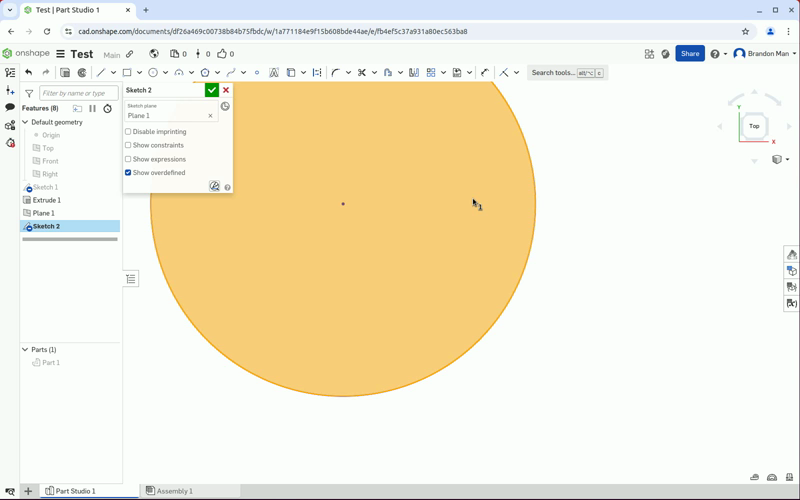
scroll(-6)
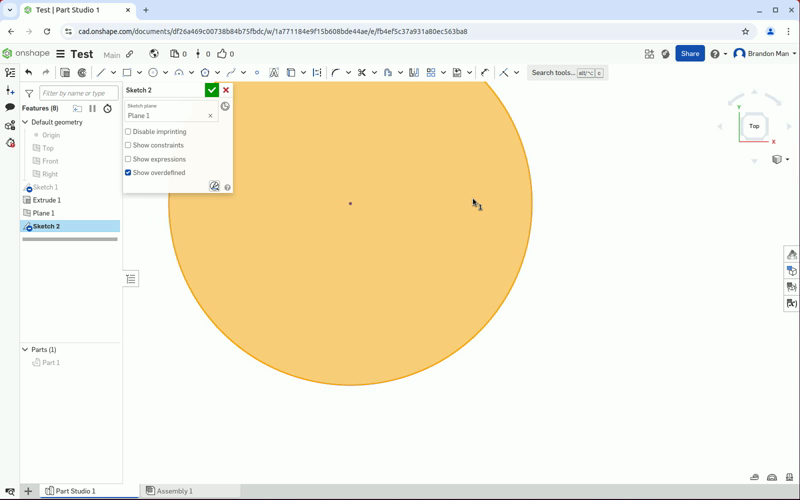
scroll(-6)
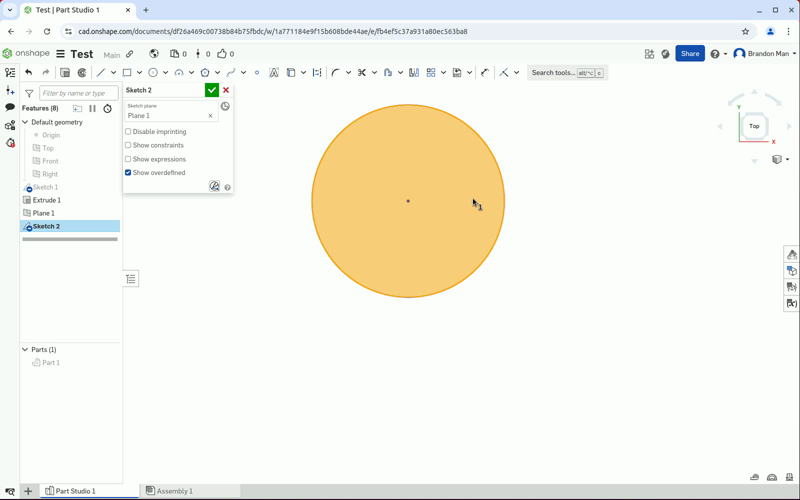
scroll(-6)
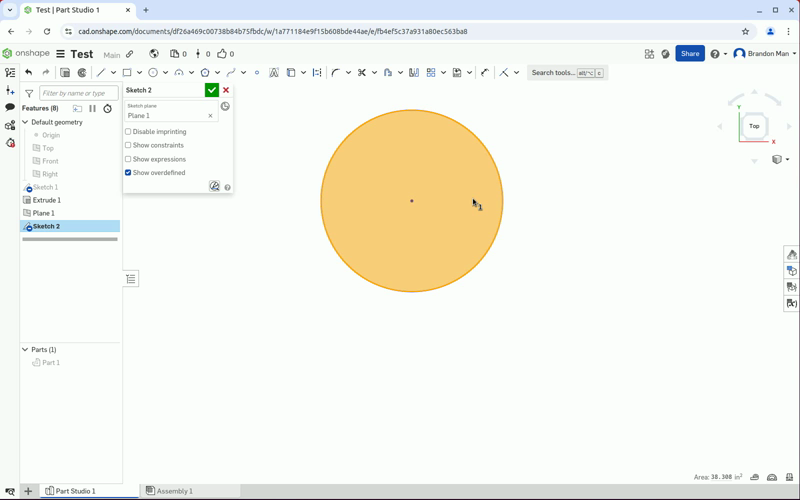
scroll(-6)
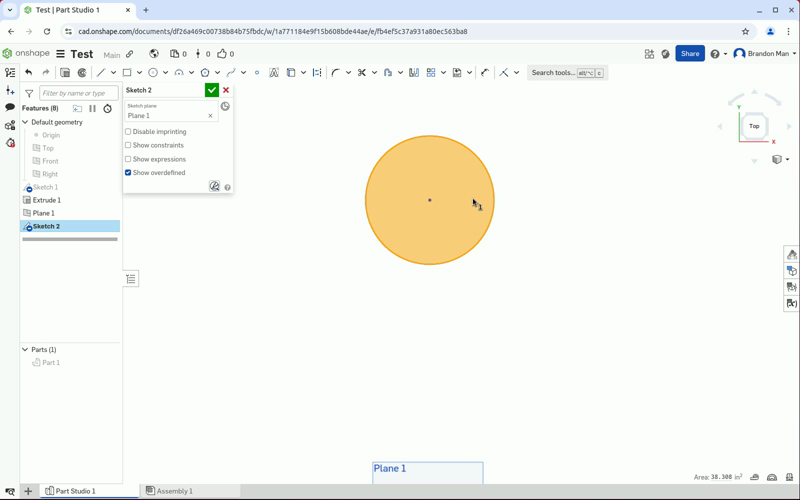
scroll(-6)
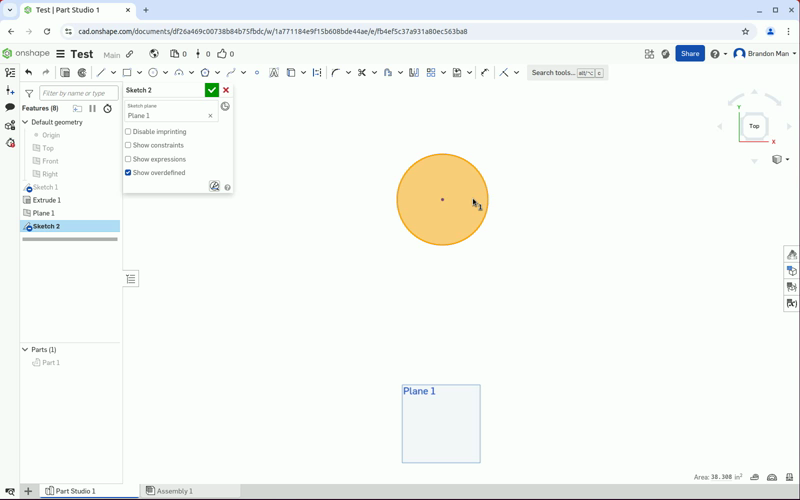
scroll(-6)
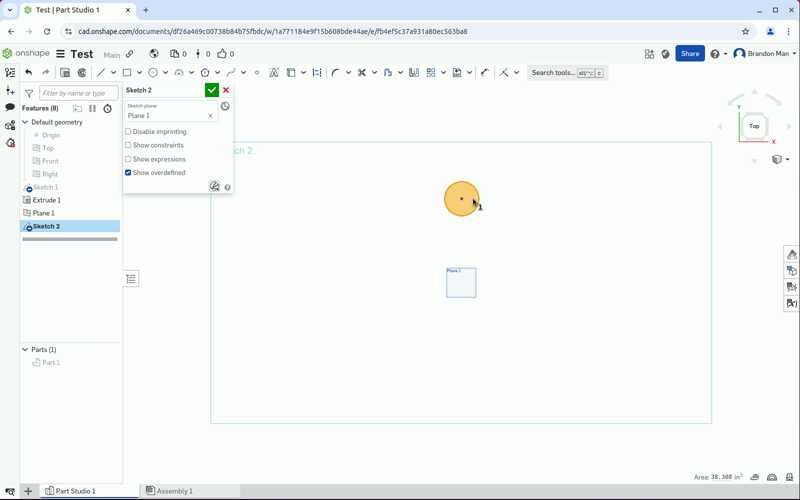
mouse_move(73, 352)
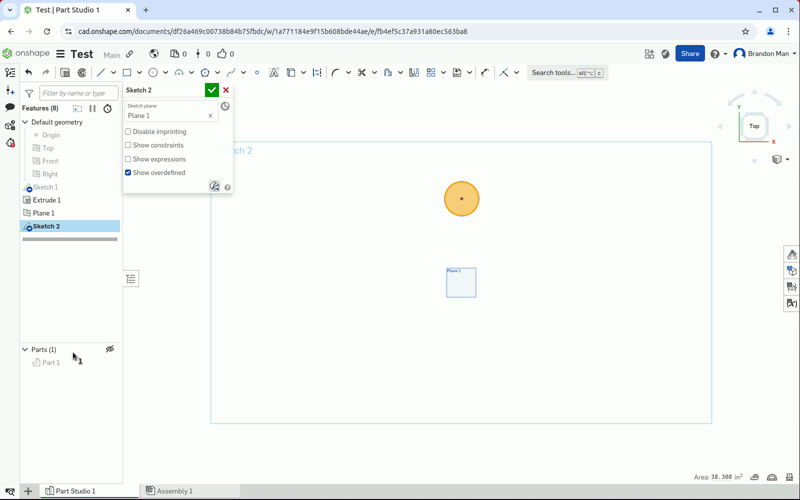
key(shift+y)
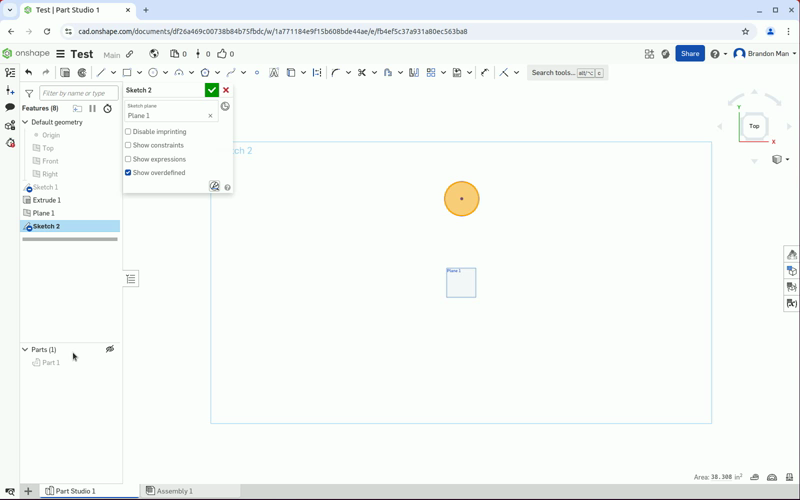
key(shift+e)
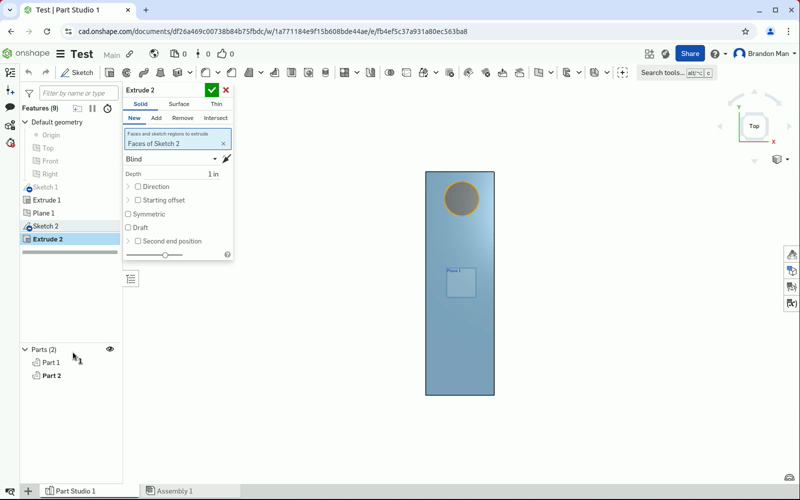
mouse_move(143, 106)
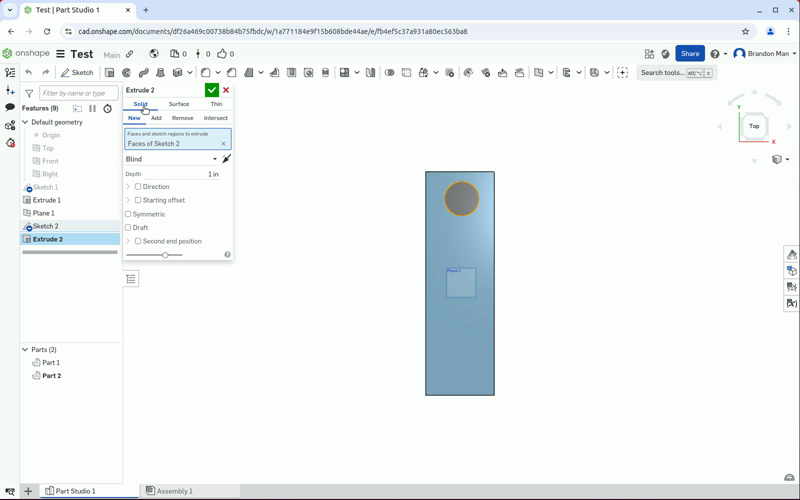
click(143, 106)
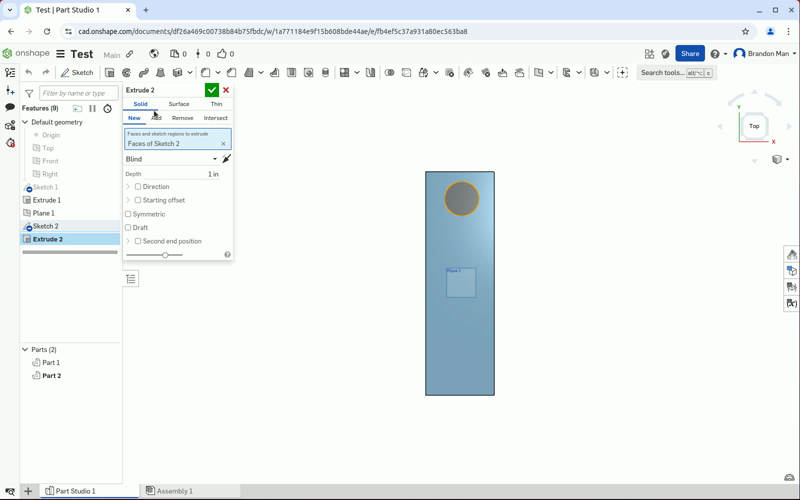
mouse_move(186, 120)
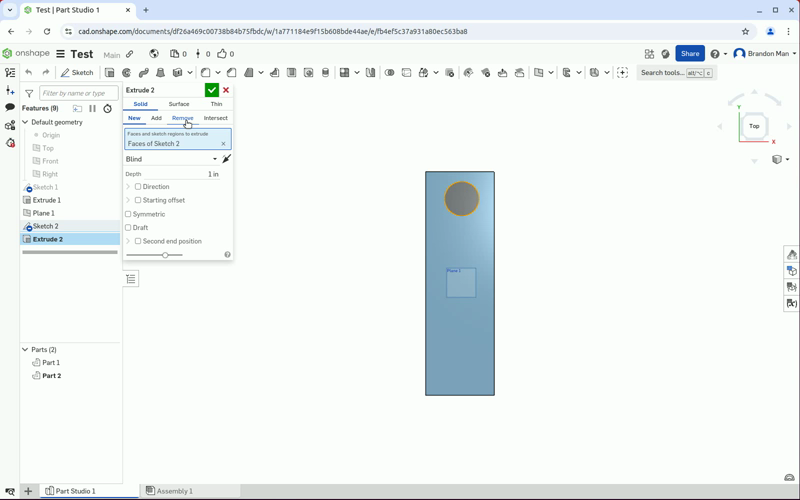
click(186, 120)
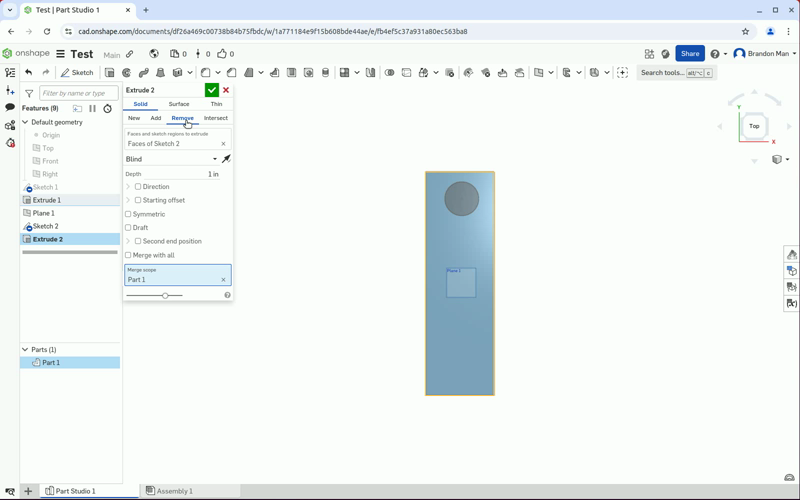
key(tab, 4)
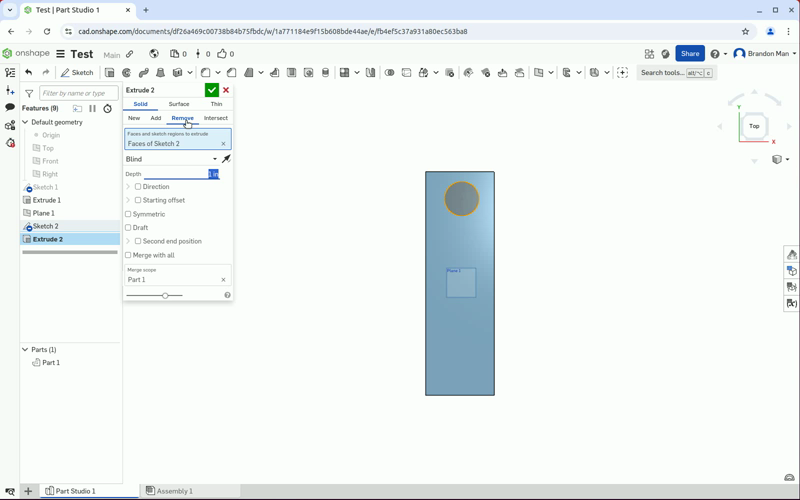
text(30.811)
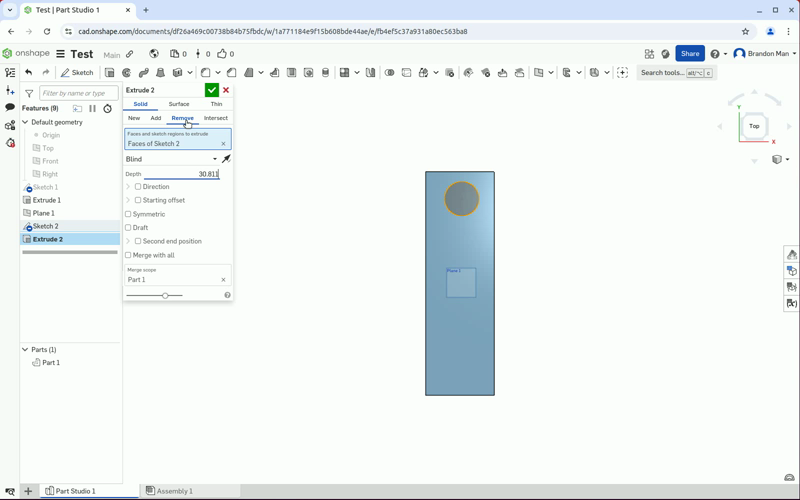
key(tab, 6)
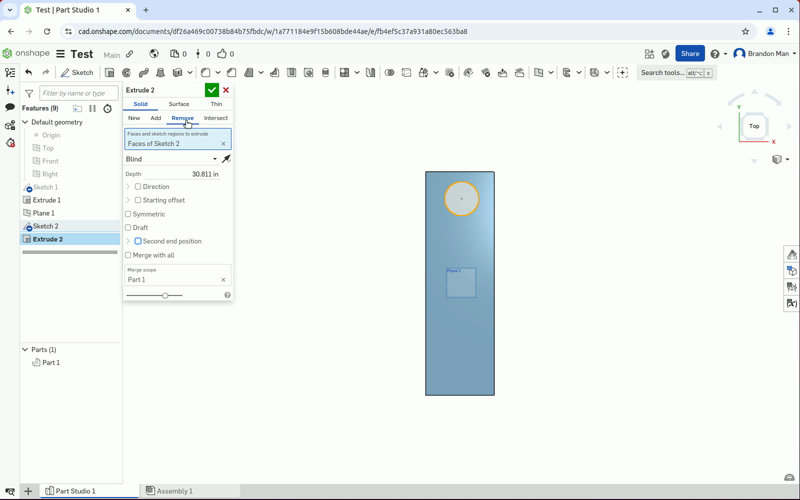
key(space)
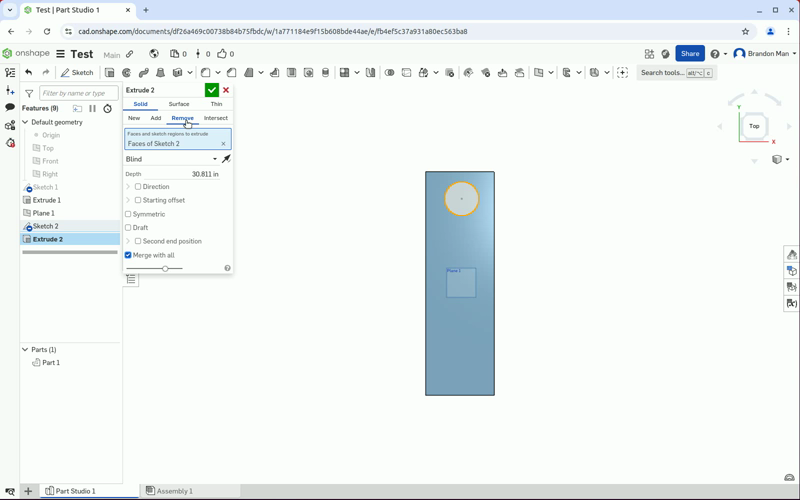
key(enter)
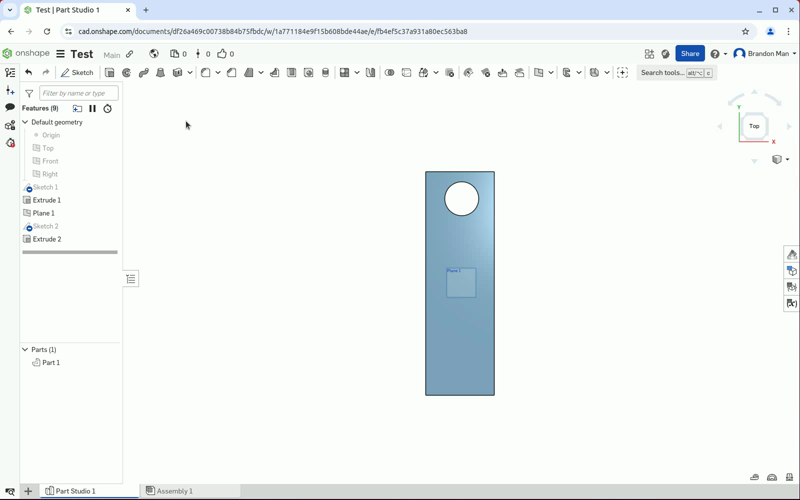
key(shift+h)
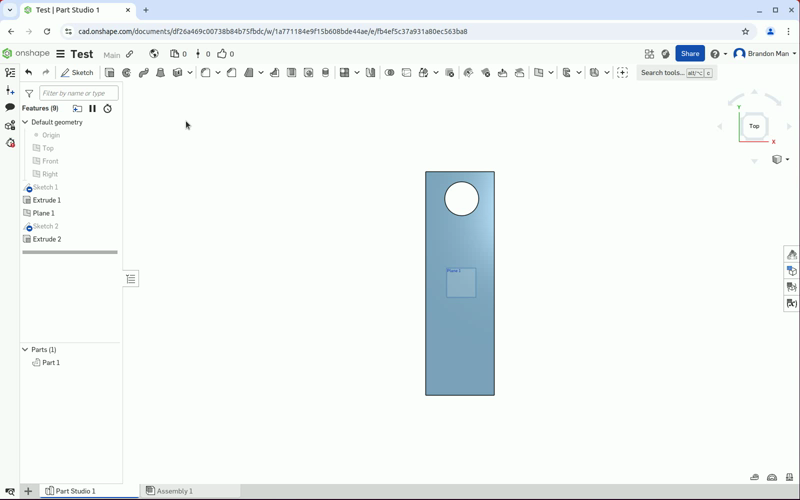
key(shift+h)
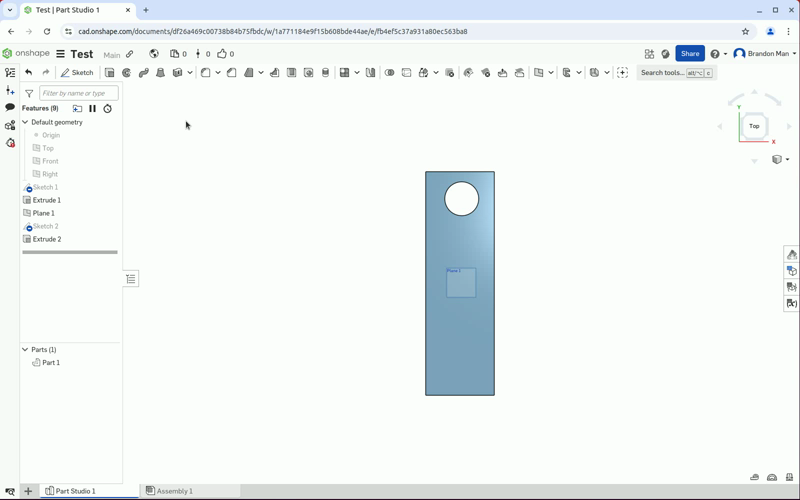
mouse_move(73, 189)
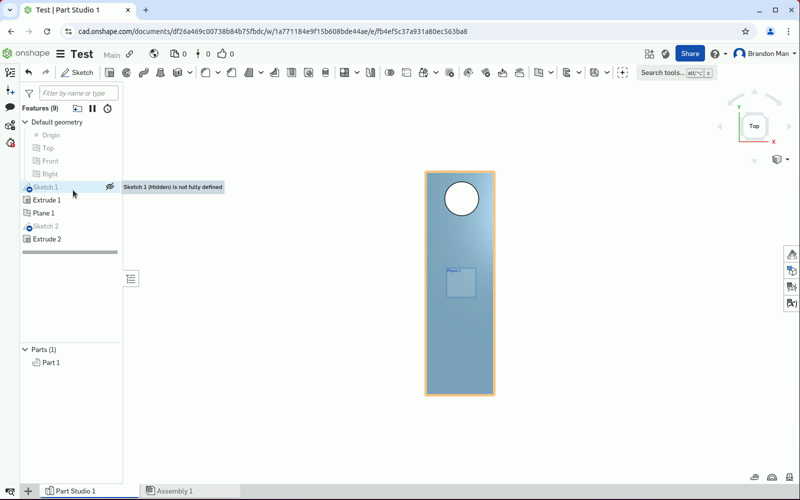
click(73, 189)
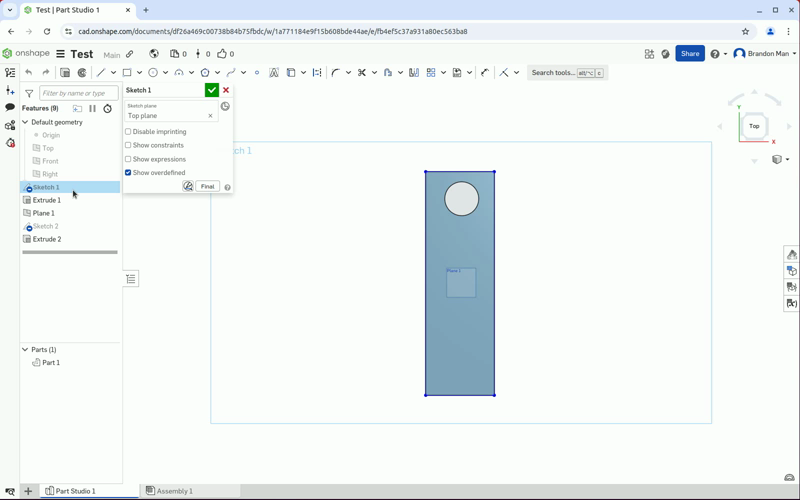
mouse_move(229, 92)
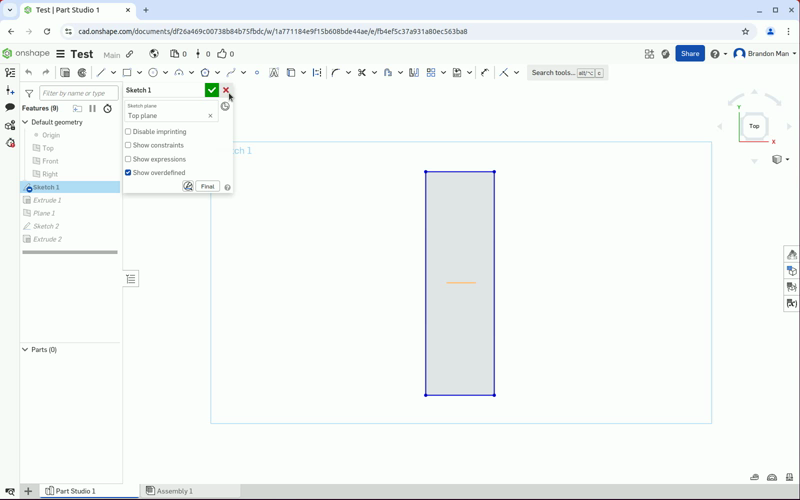
click(229, 92)
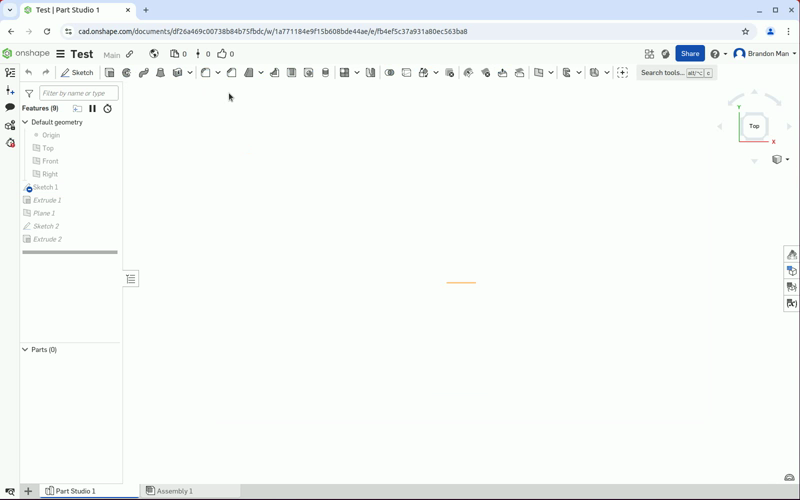
key(shift+s)
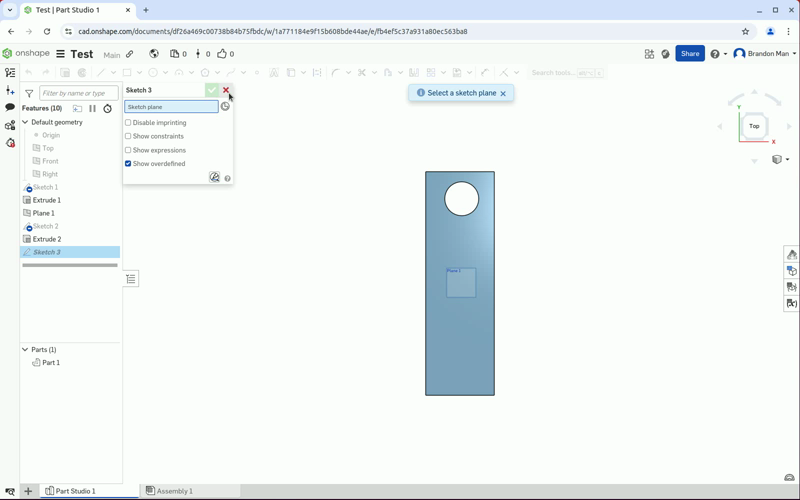
mouse_move(73, 215)
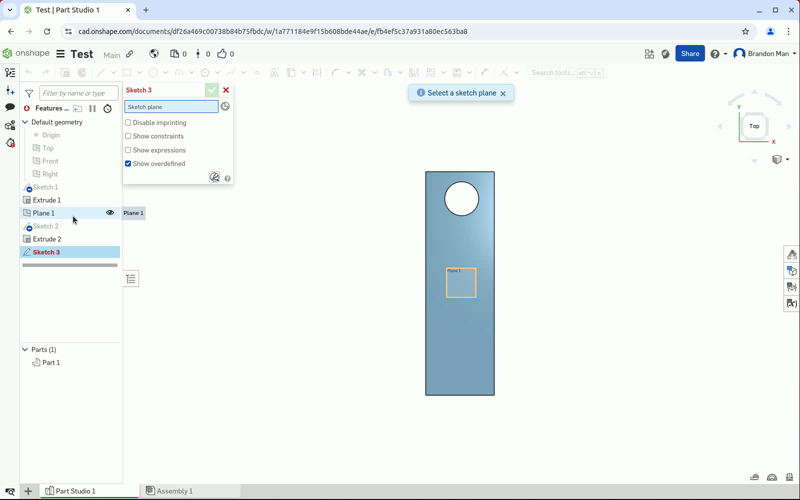
click(73, 215)
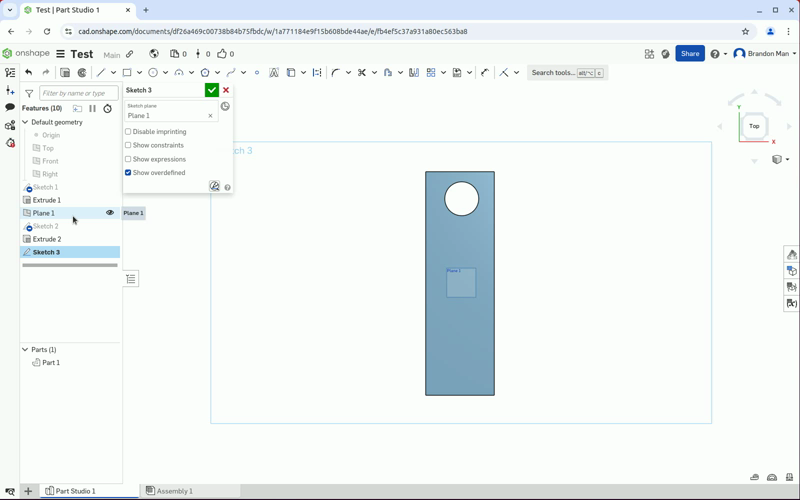
mouse_move(73, 352)
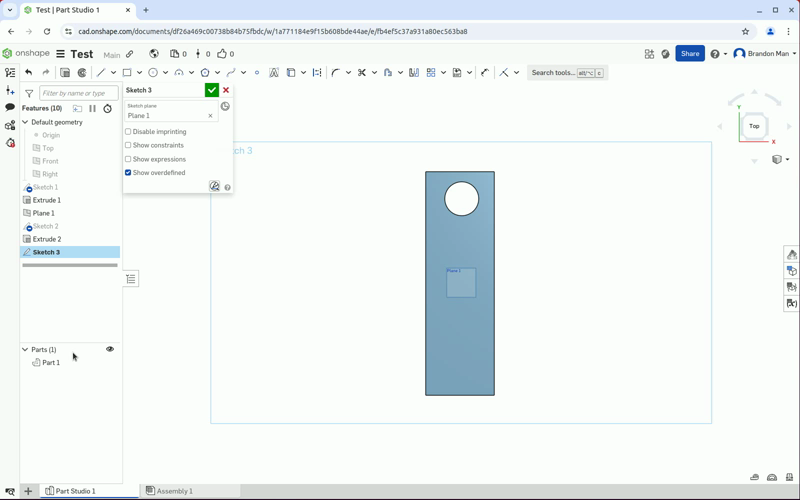
key(y)
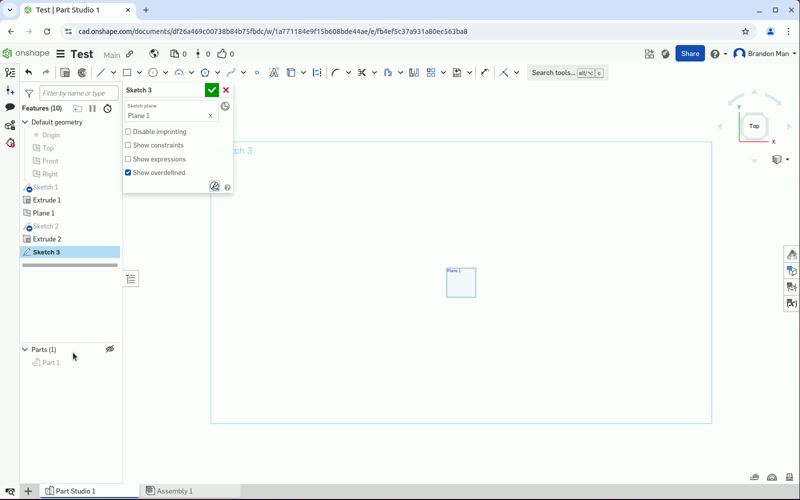
key(c)
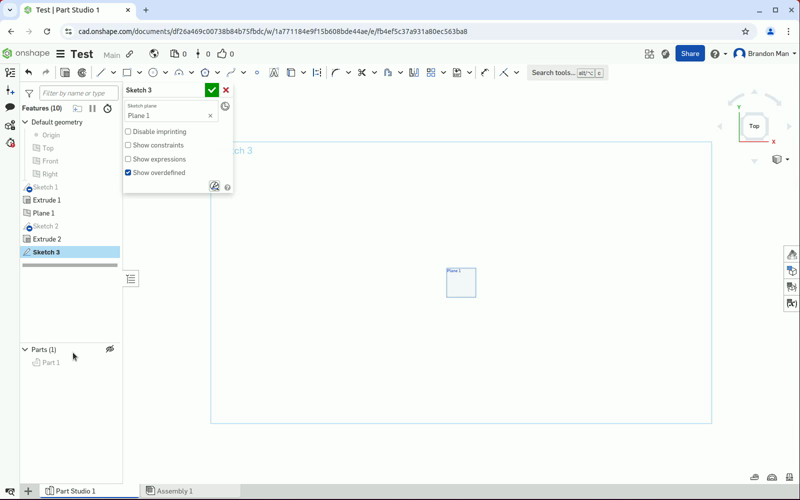
key_down(shift)
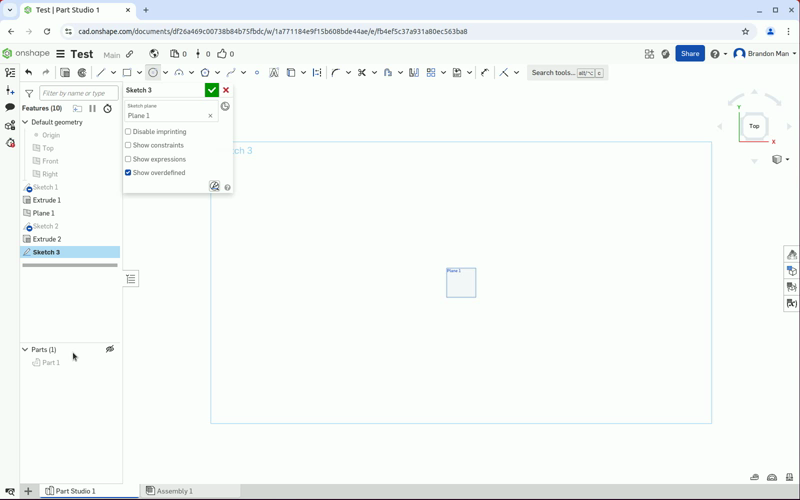
mouse_move(460, 367)
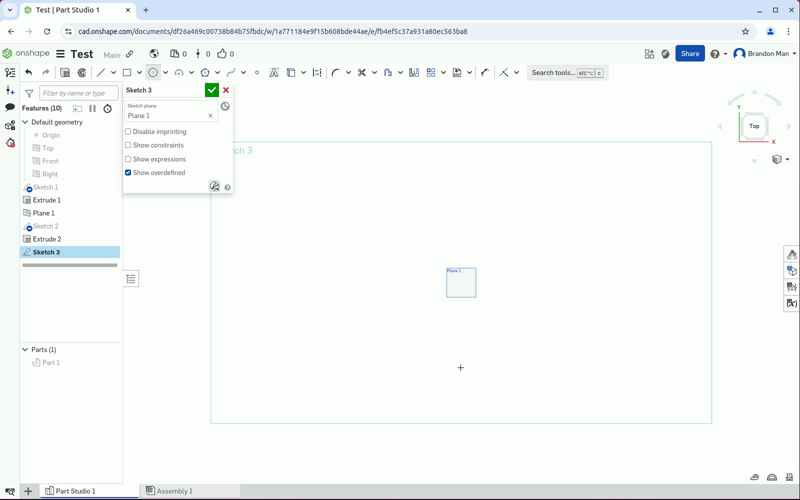
click(460, 367)
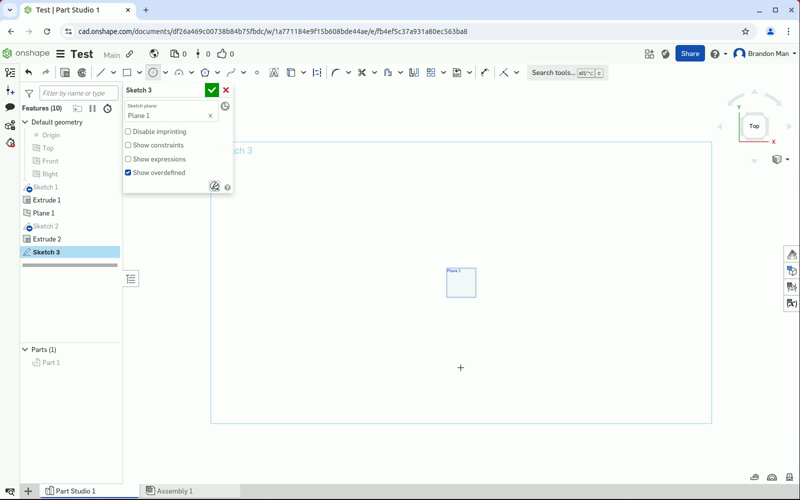
key_up(shift)
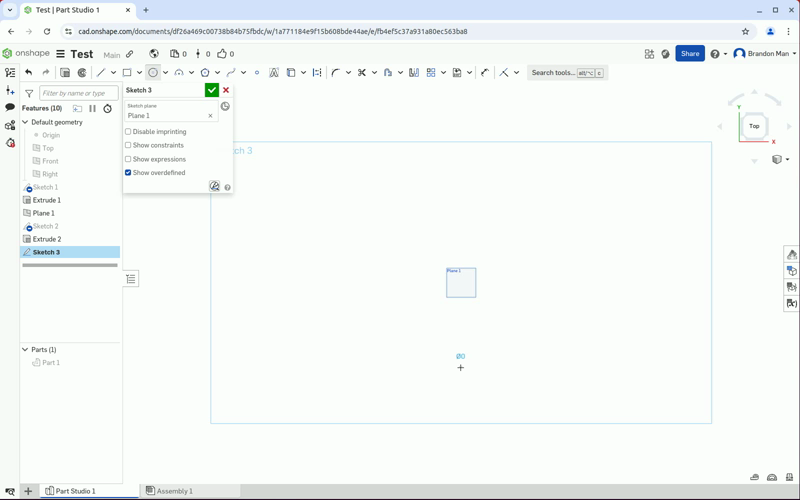
mouse_move(477, 367)
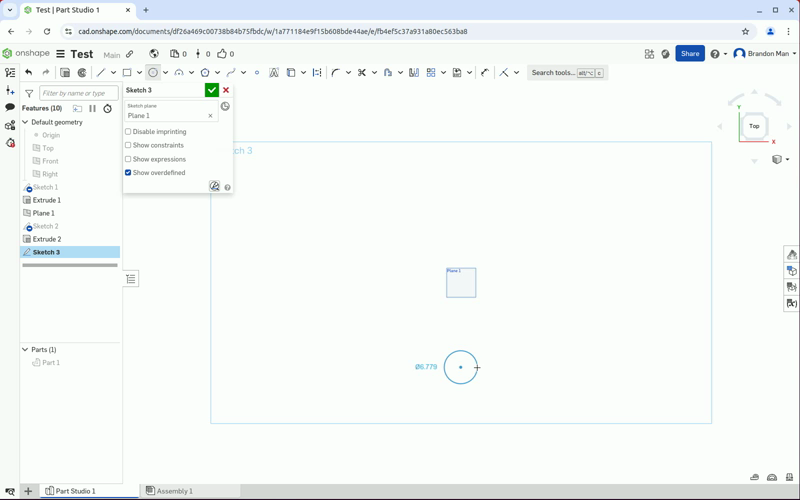
click(477, 367)
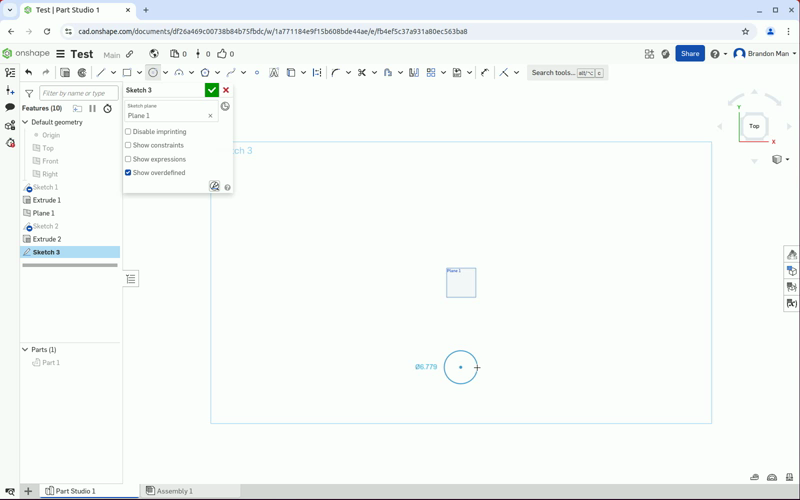
key(esc)
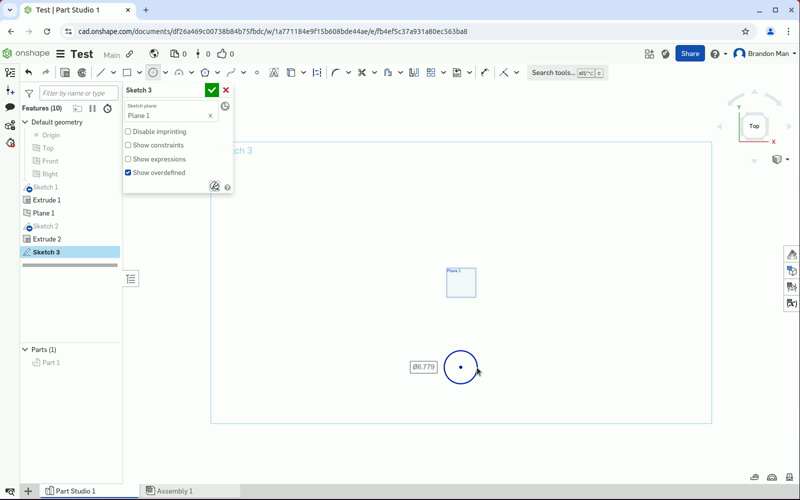
mouse_move(474, 369)
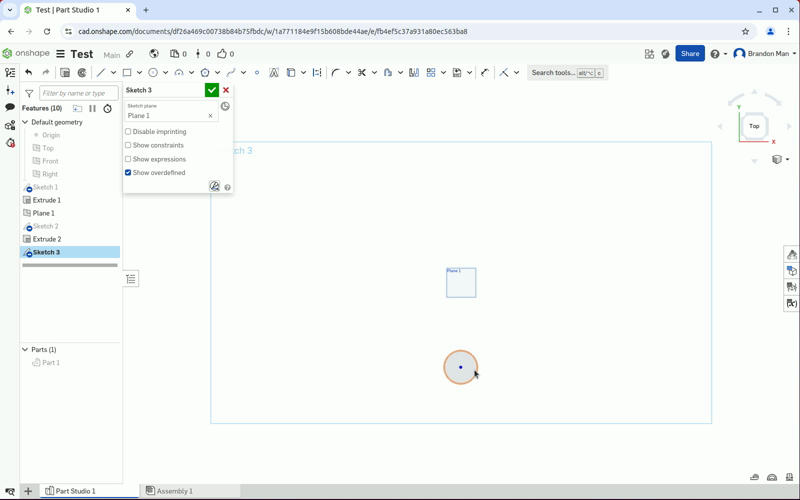
scroll(6)
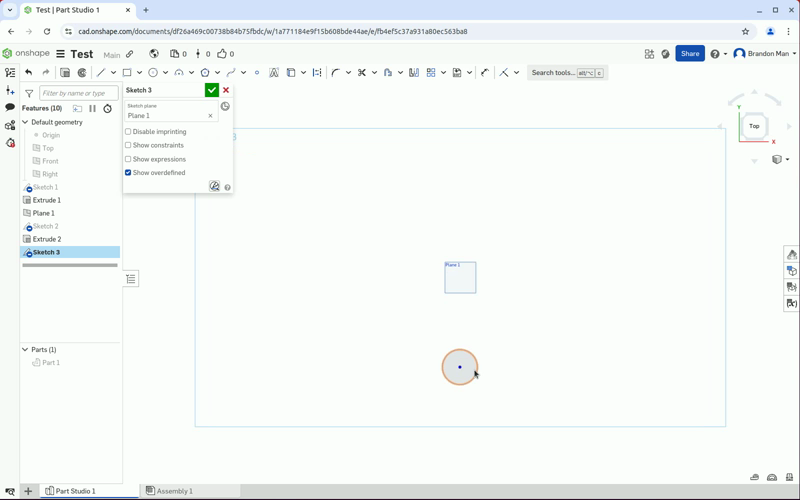
scroll(6)
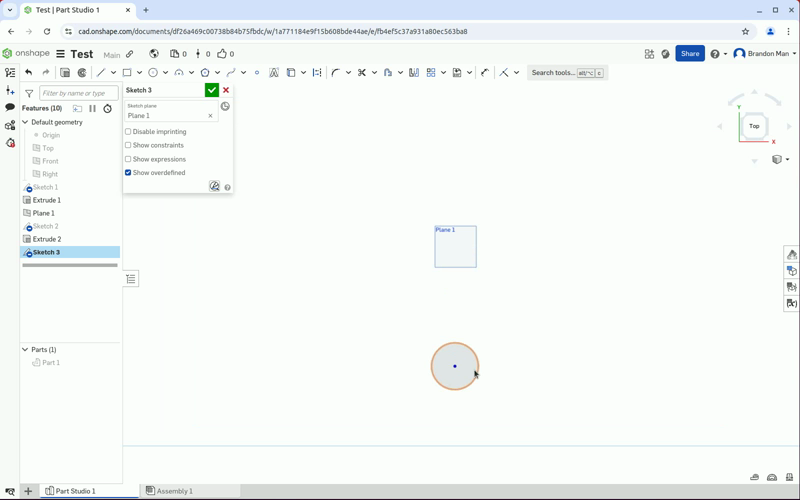
scroll(6)
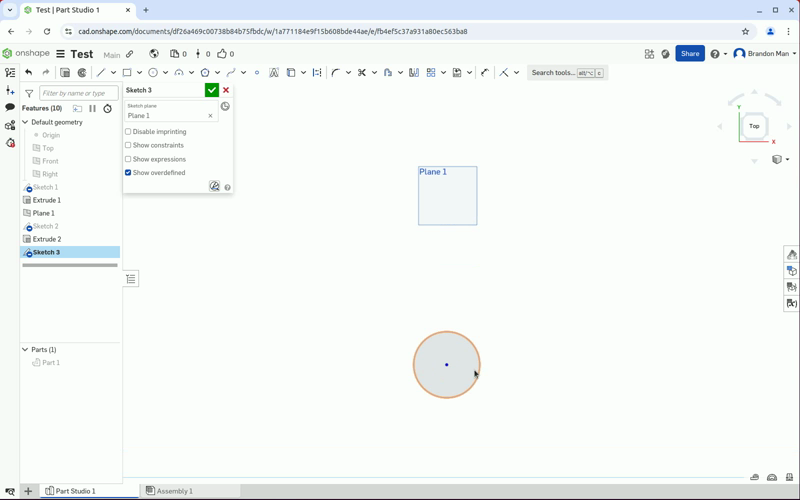
scroll(6)
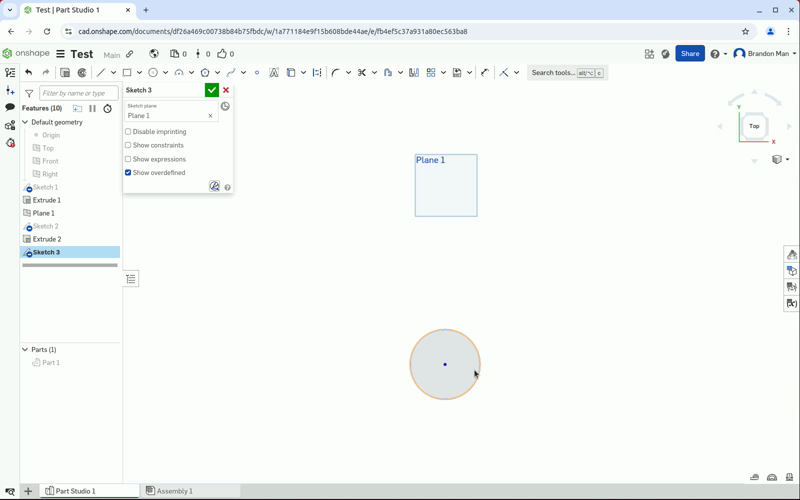
scroll(6)
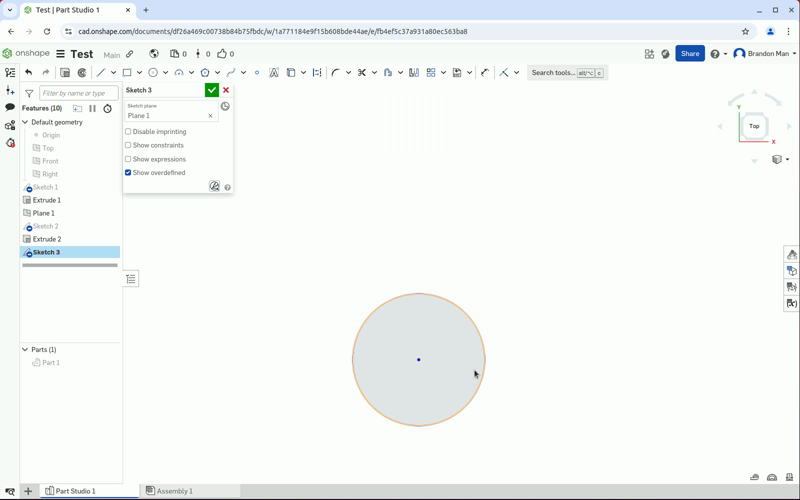
scroll(6)
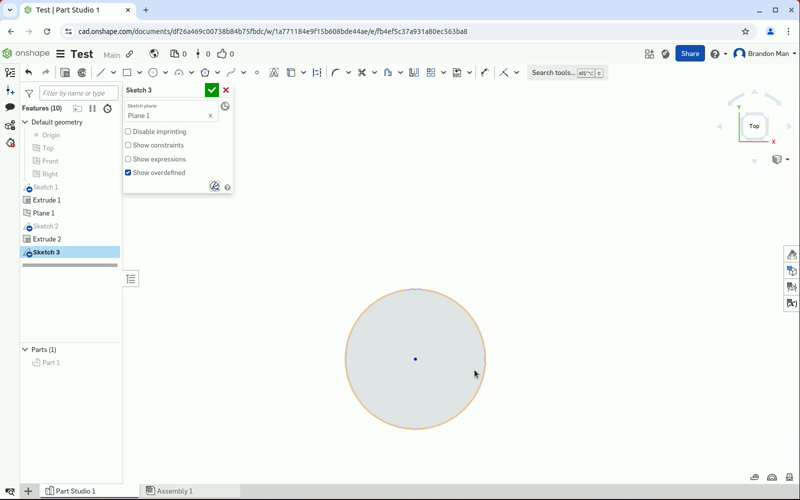
scroll(6)
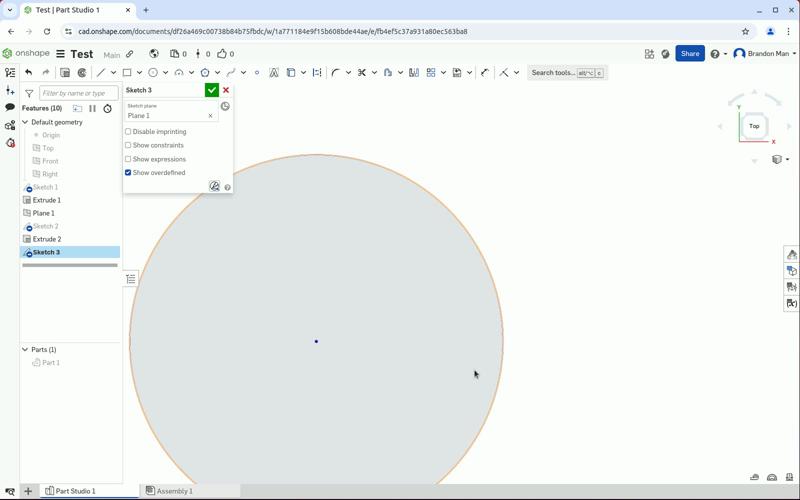
click(474, 369)
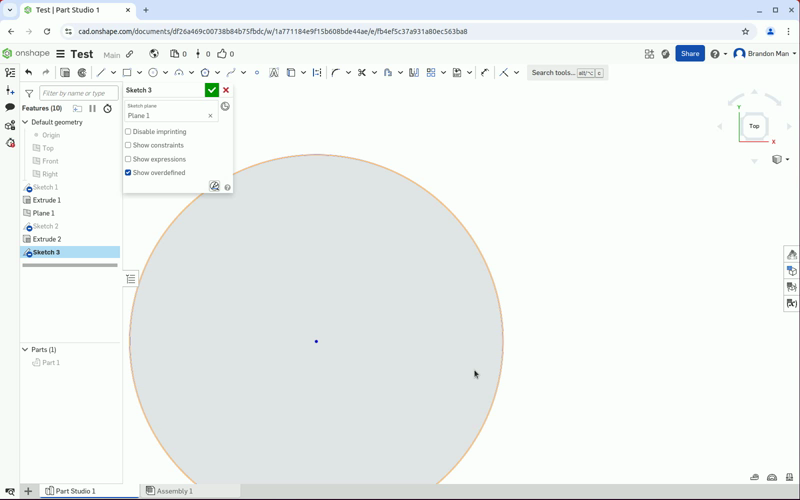
scroll(-6)
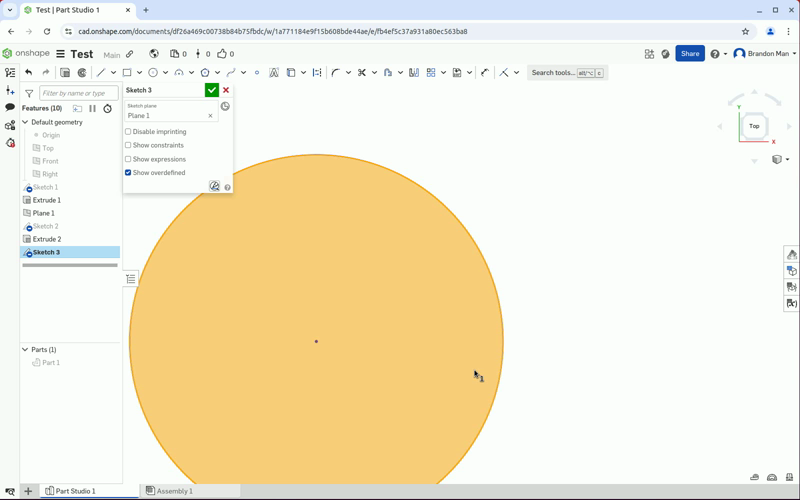
scroll(-6)
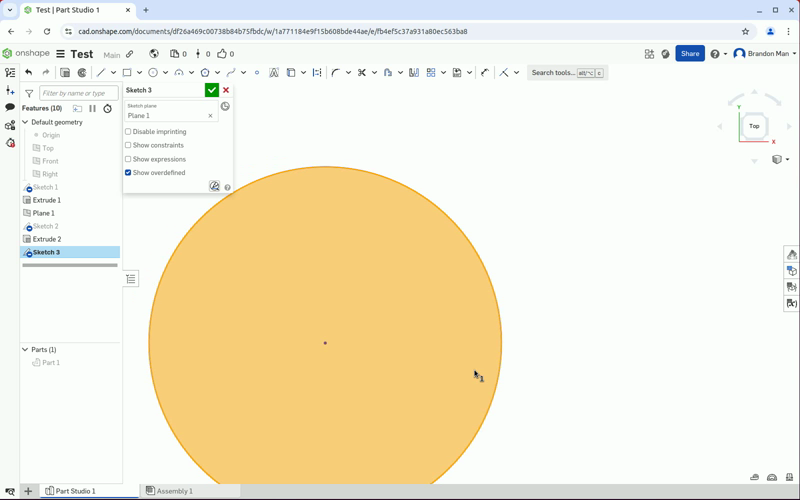
scroll(-6)
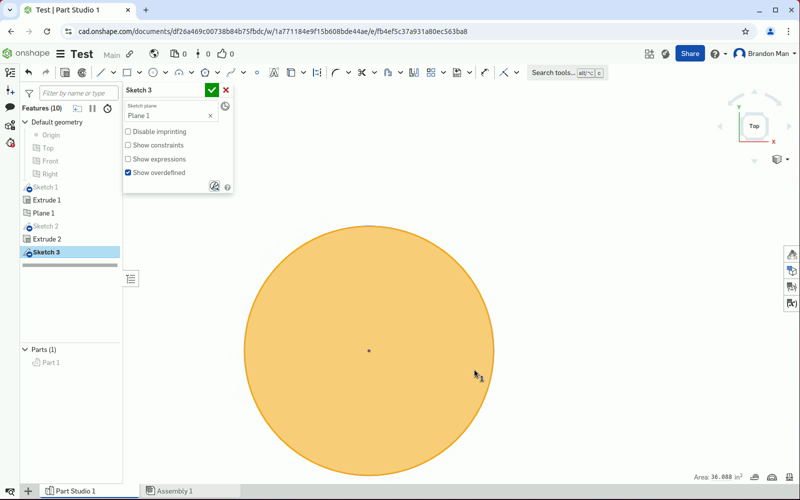
scroll(-6)
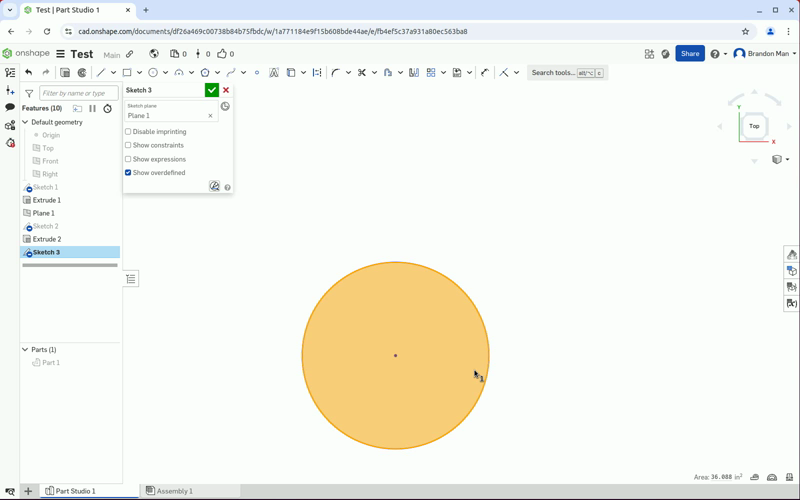
scroll(-6)
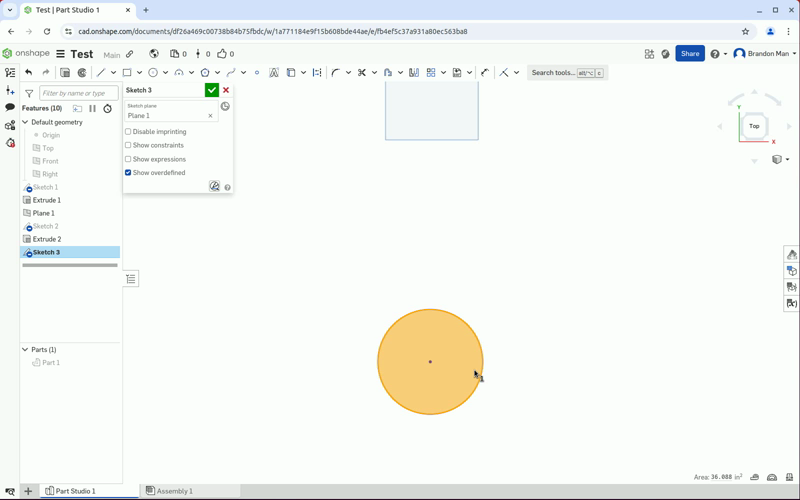
scroll(-6)
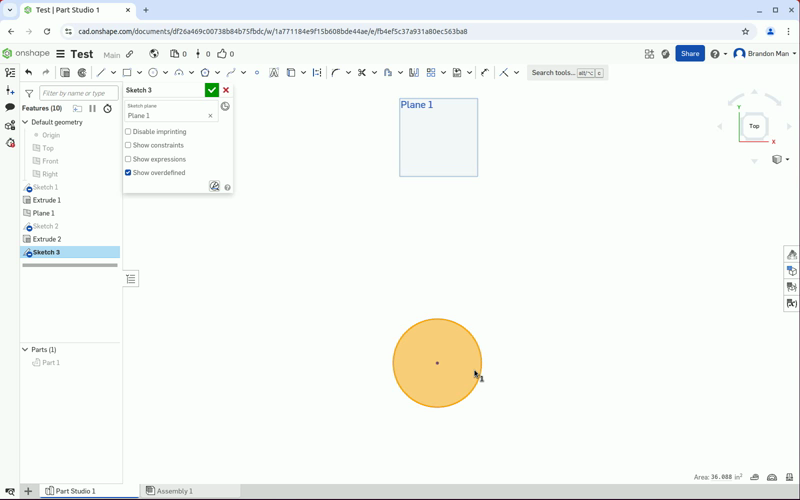
scroll(-6)
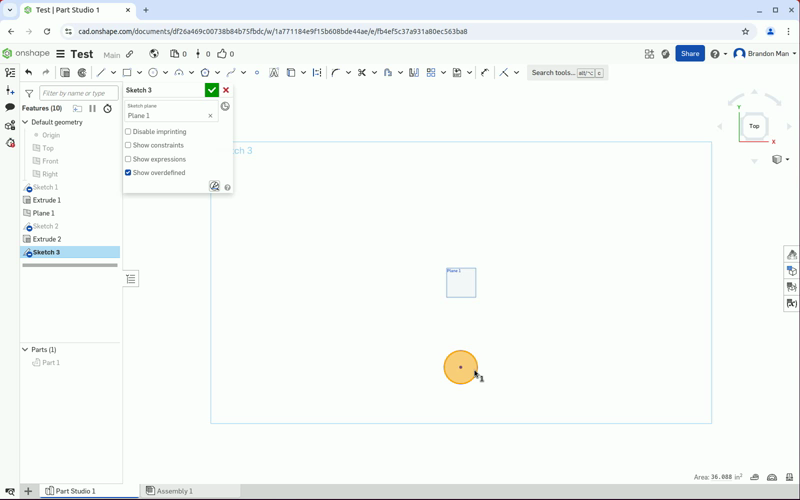
mouse_move(73, 352)
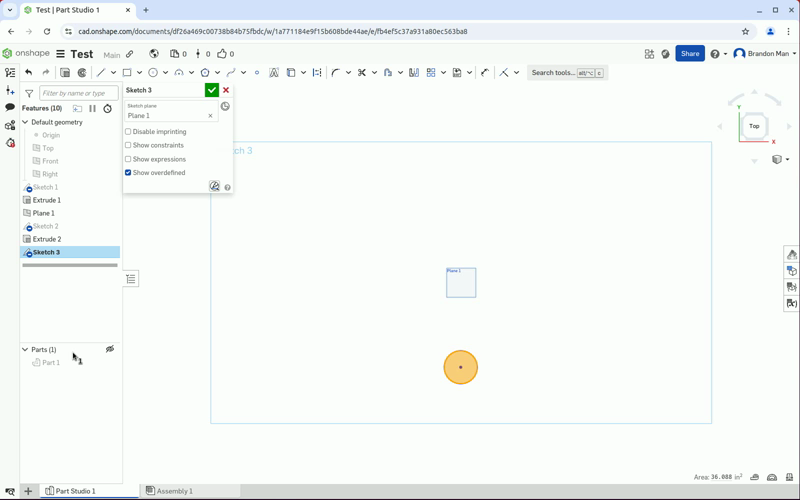
key(shift+y)
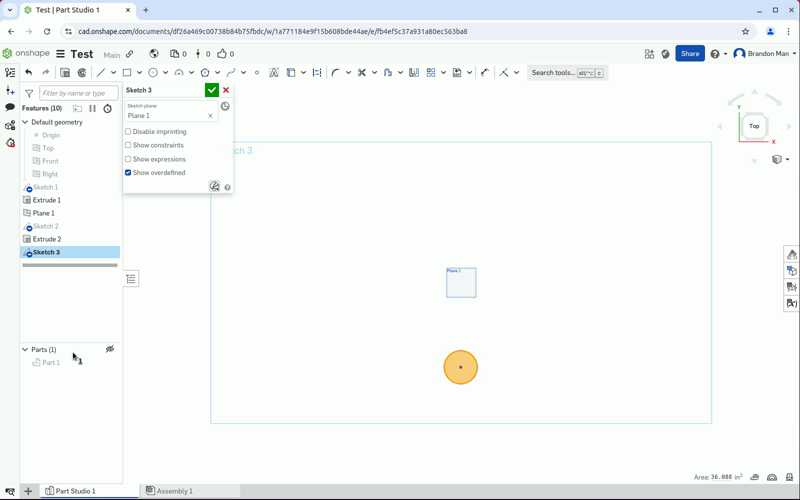
key(shift+e)
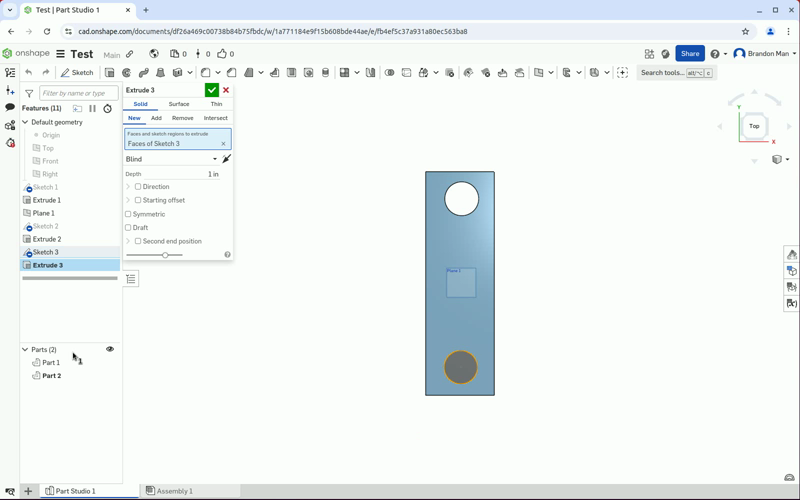
mouse_move(143, 106)
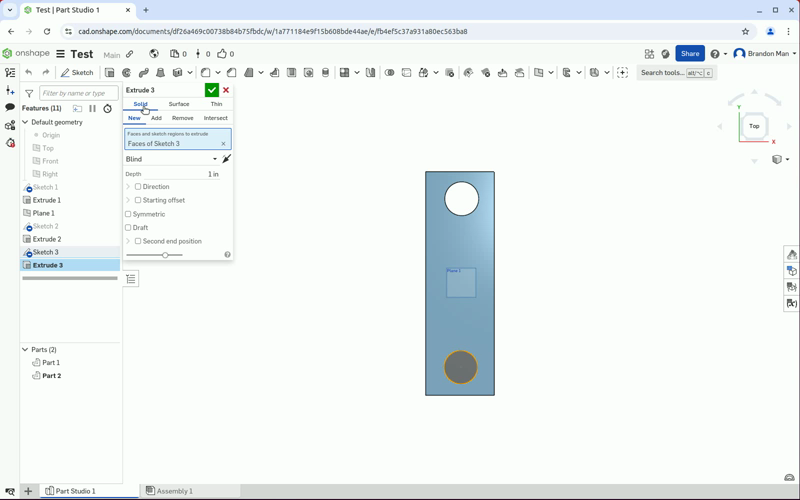
click(143, 106)
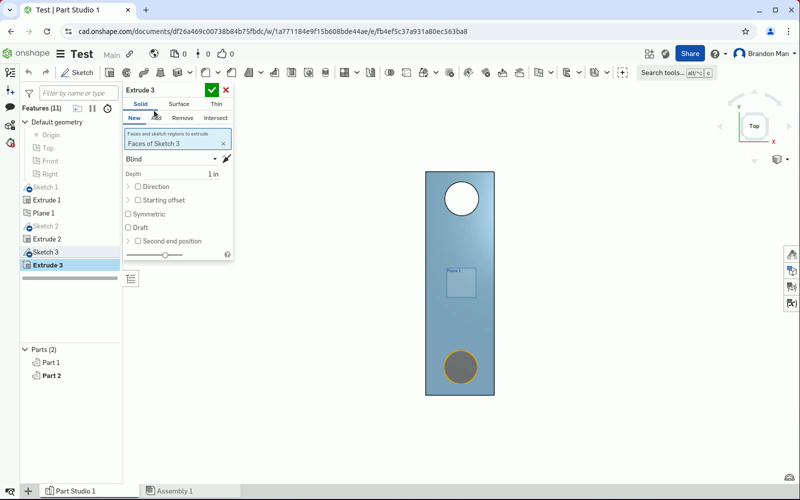
mouse_move(186, 120)
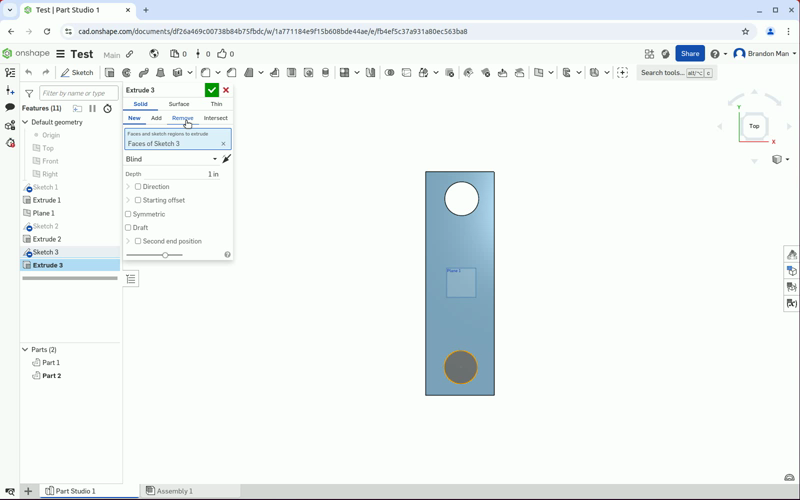
click(186, 120)
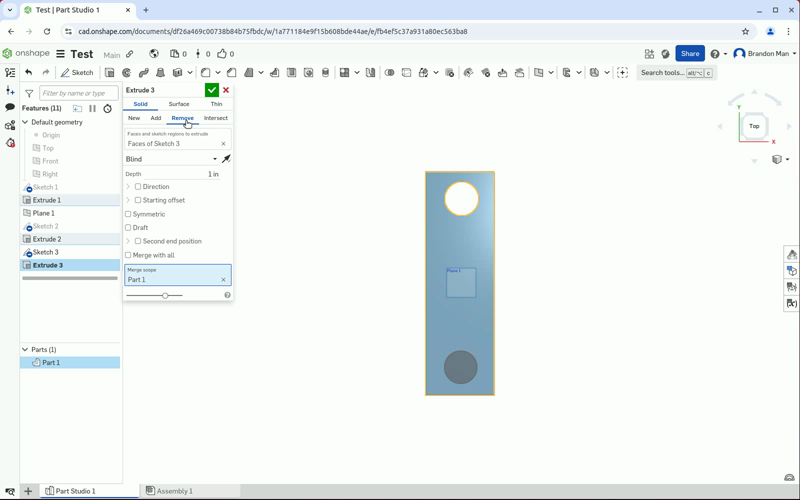
key(tab, 4)
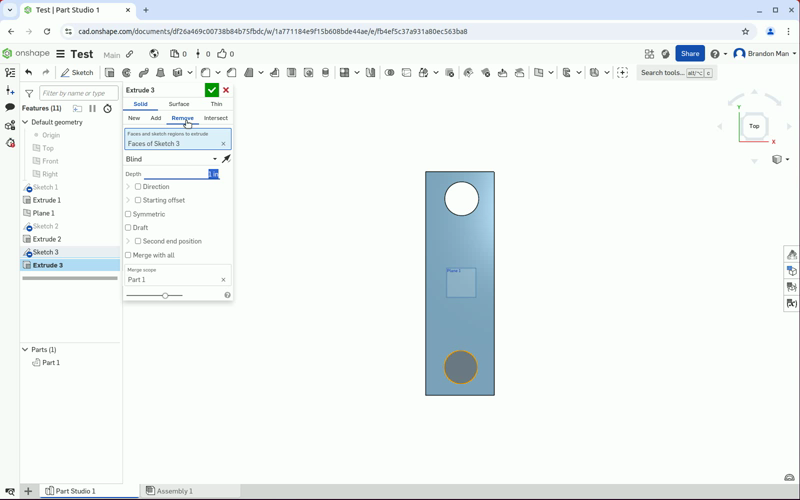
text(30.811)
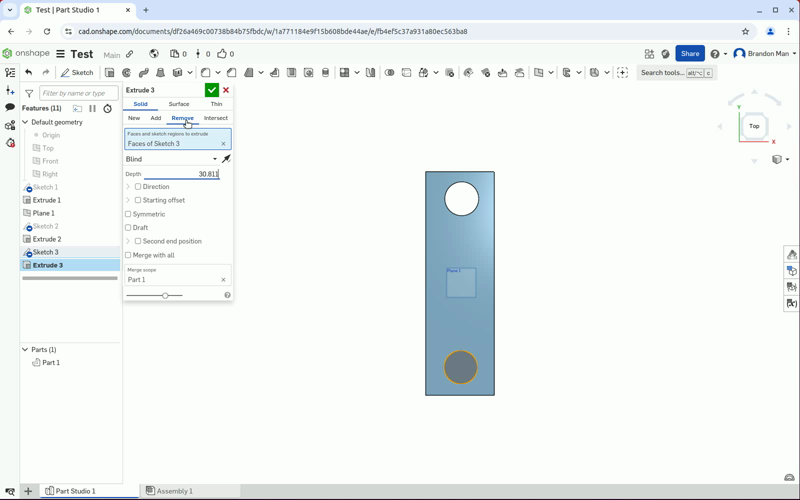
key(tab, 6)
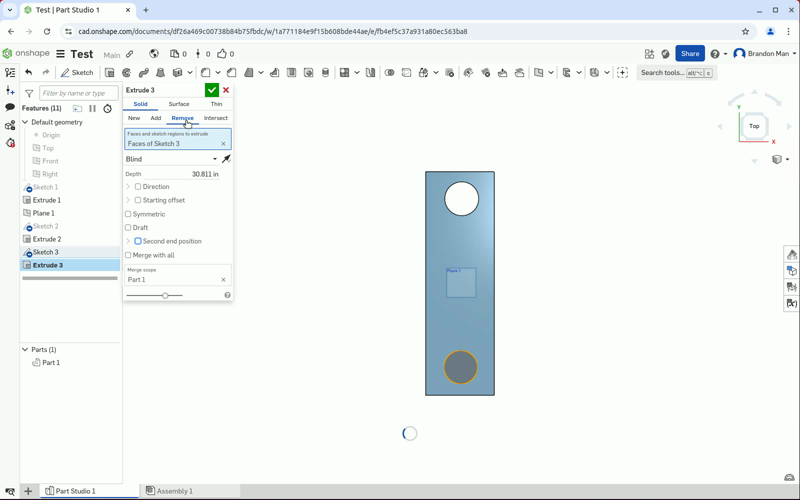
key(space)
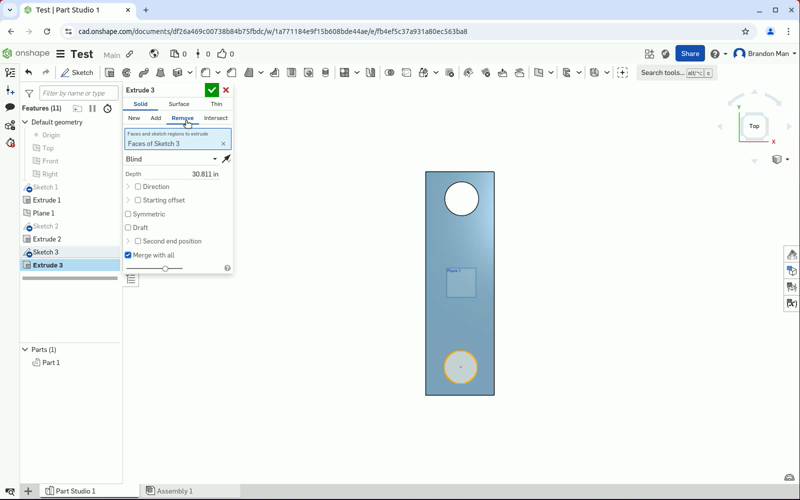
key(enter)
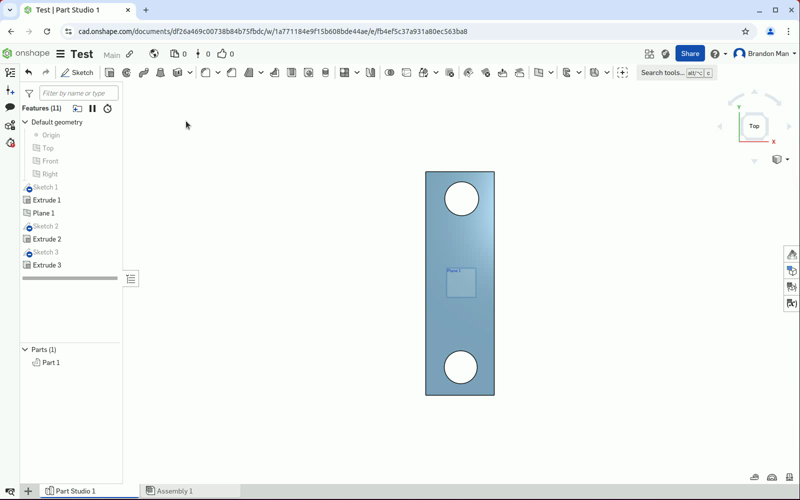
key(shift+h)
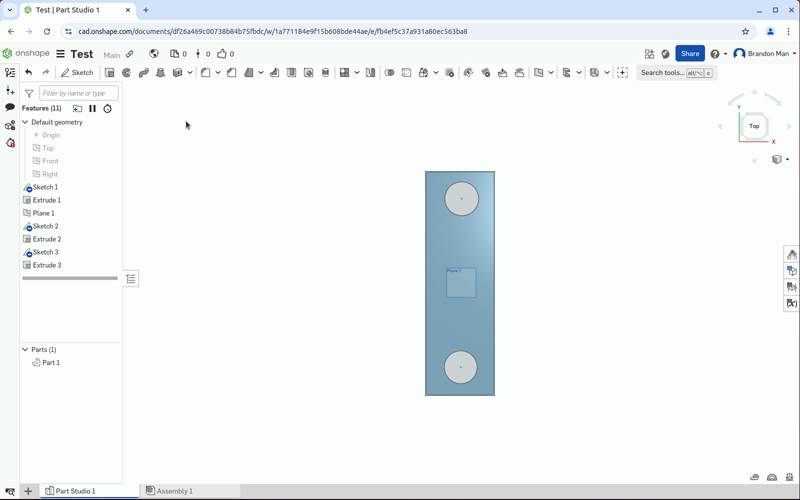
key(shift+h)
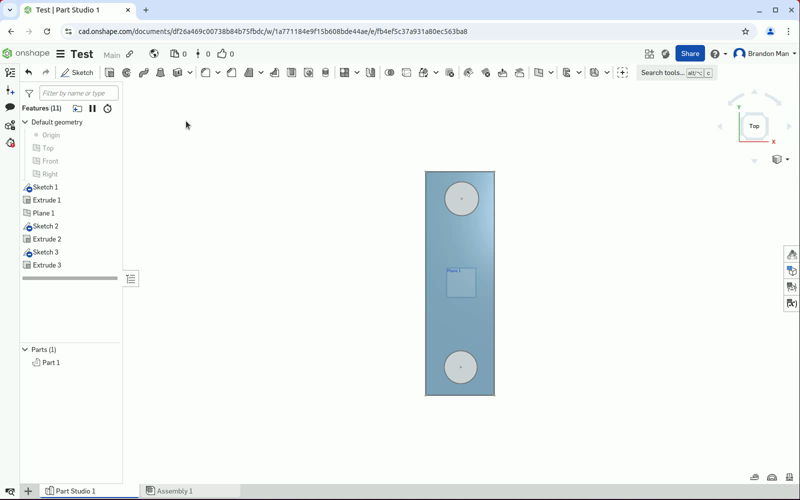
key(shift+7)
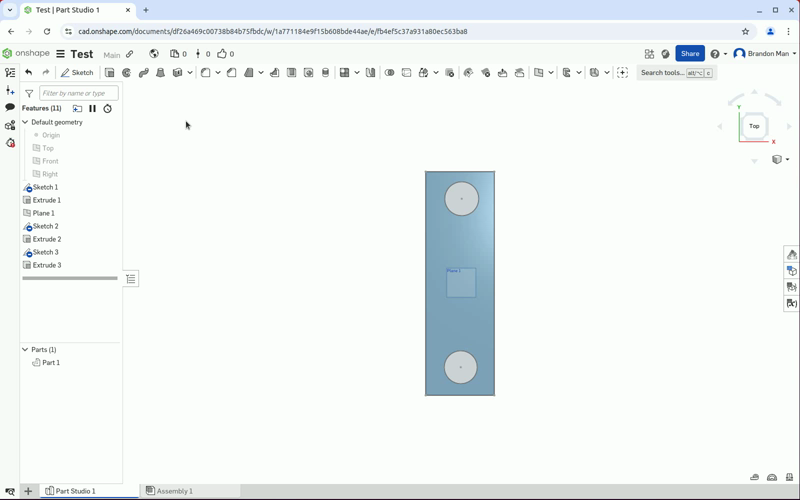
key(up, 3)
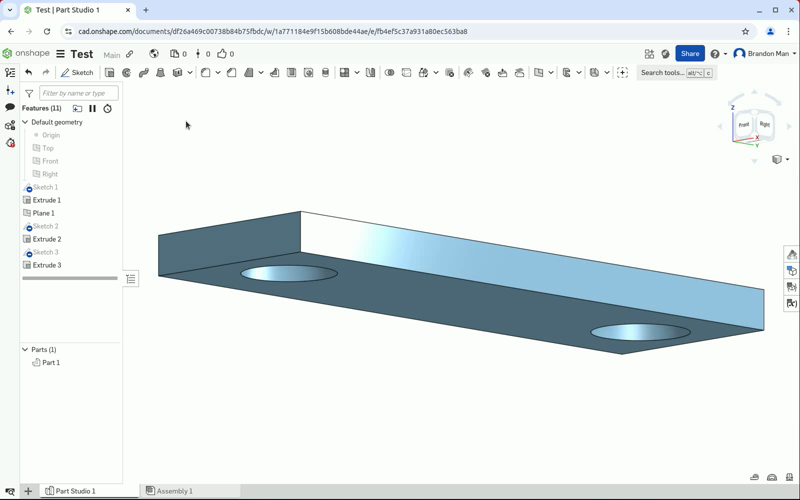
key(left, 3)
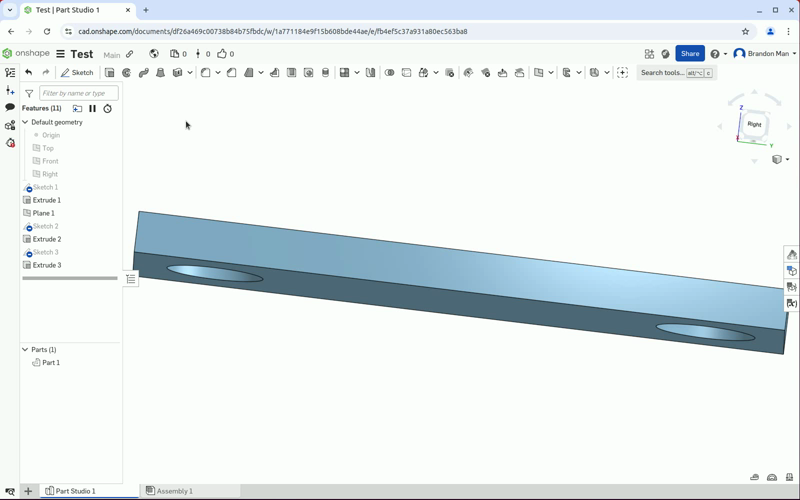
key(right, 3)
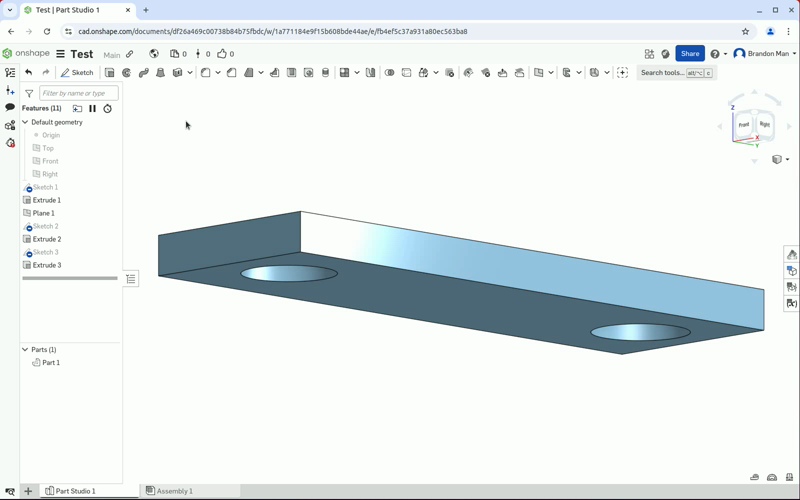
key(down, 3)
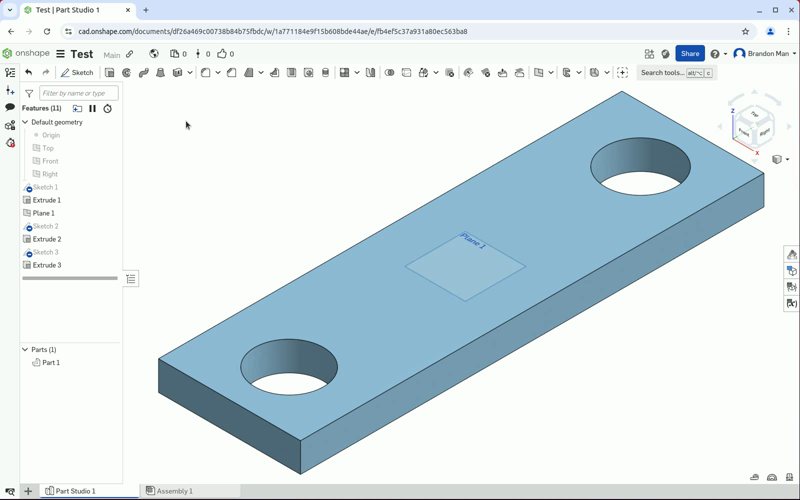
mouse_move(73, 189)
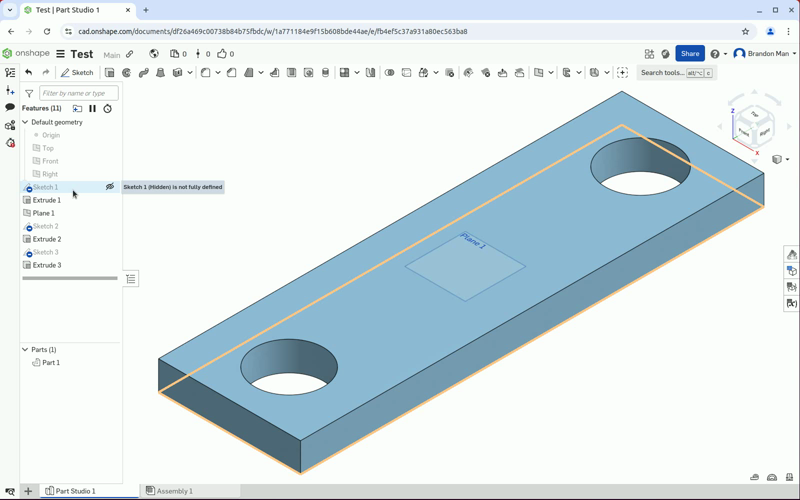
click(73, 189)